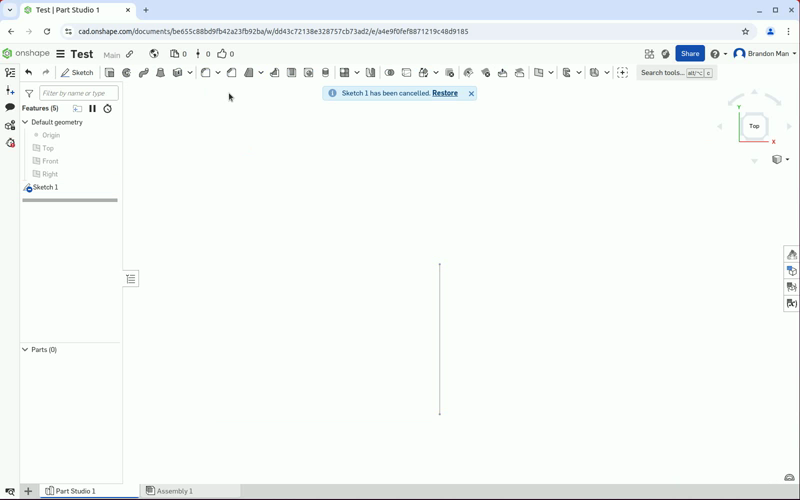
key(shift+h)
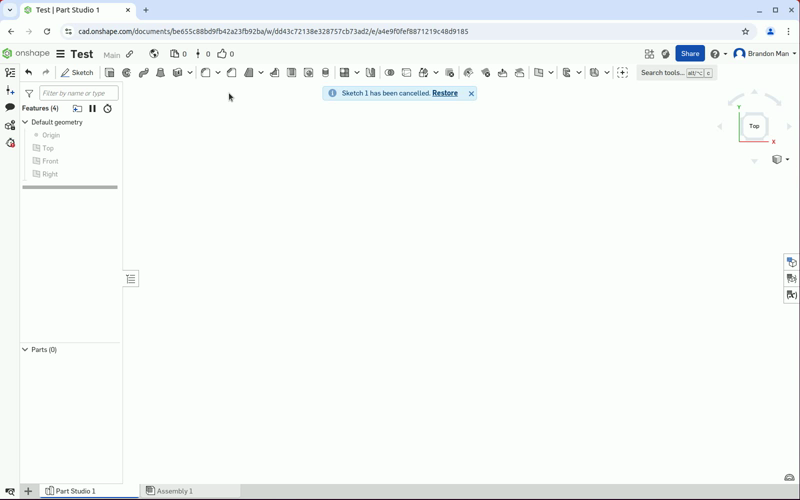
mouse_move(73, 352)
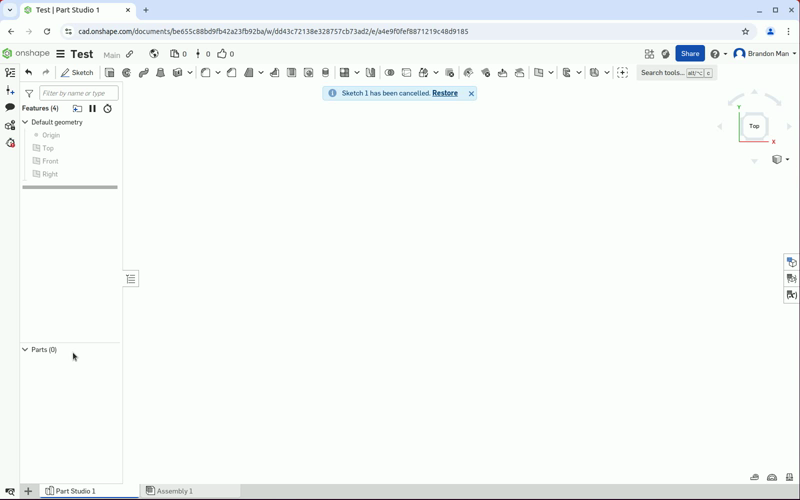
key(y)
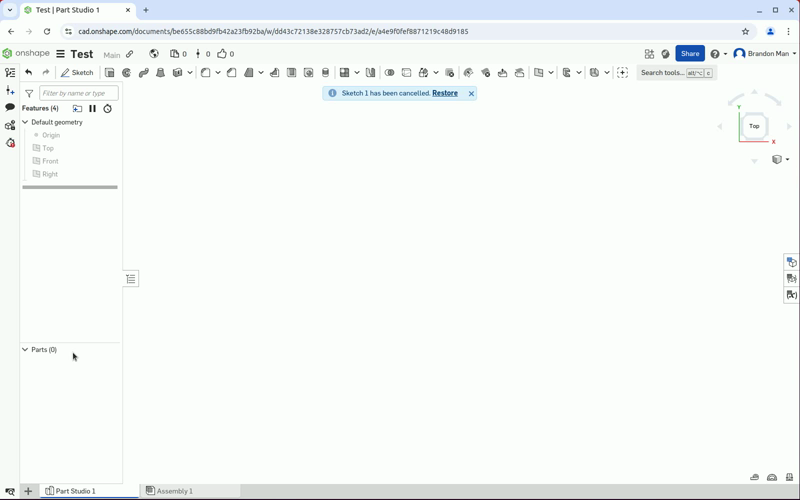
key(shift+p)
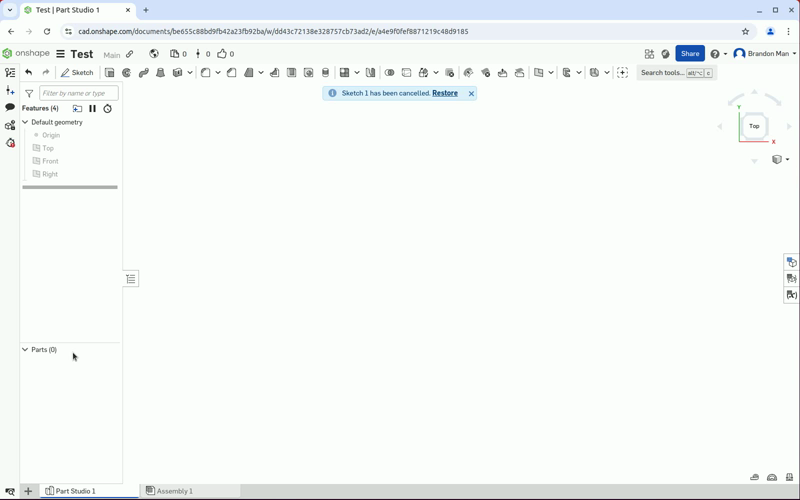
key(space)
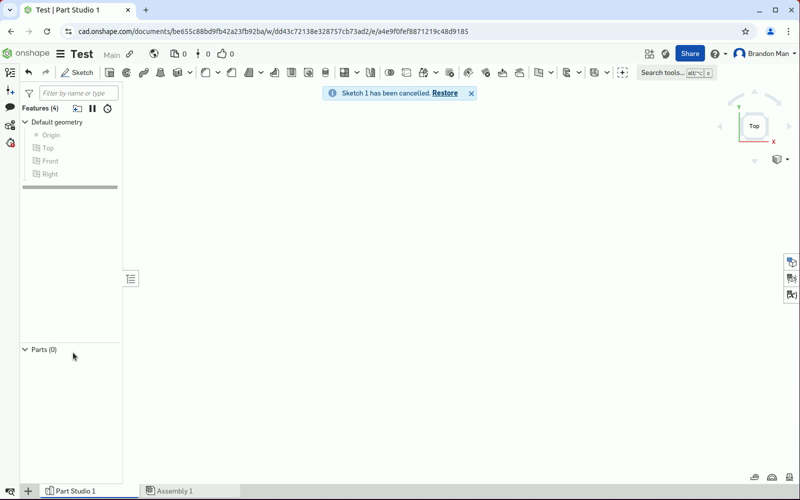
key_down(shift)
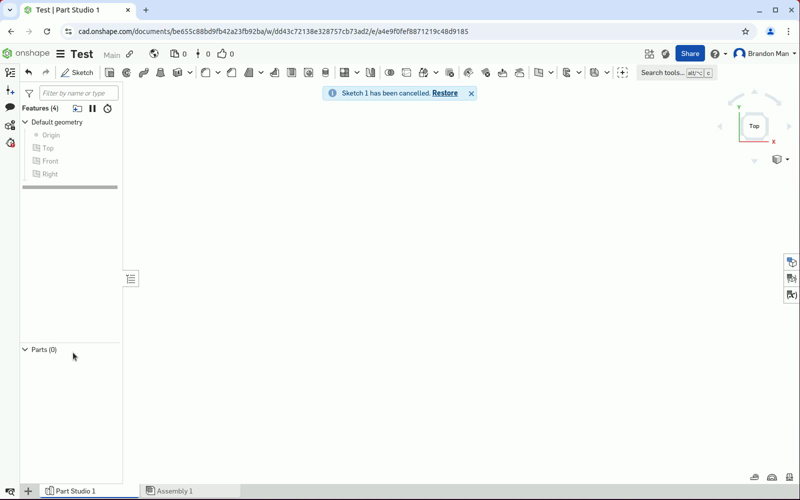
key(up)
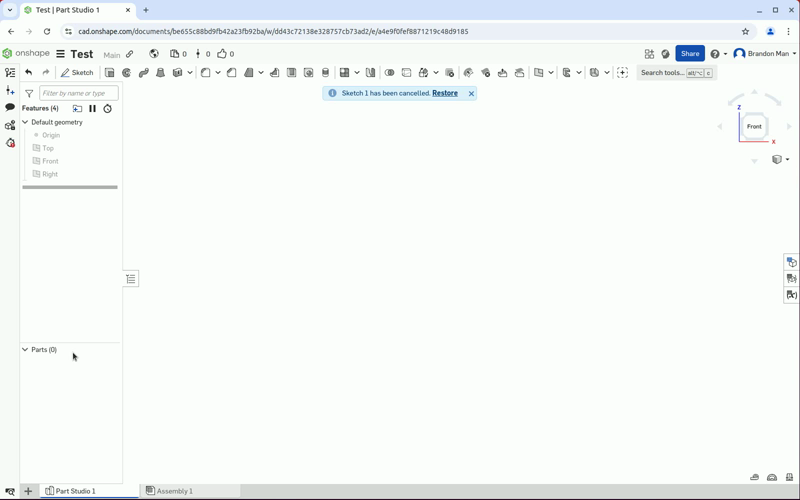
key_up(shift)
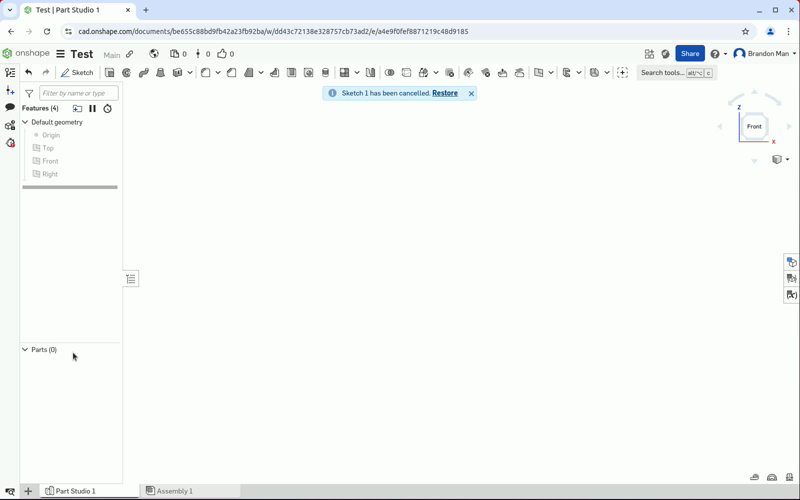
mouse_move(73, 352)
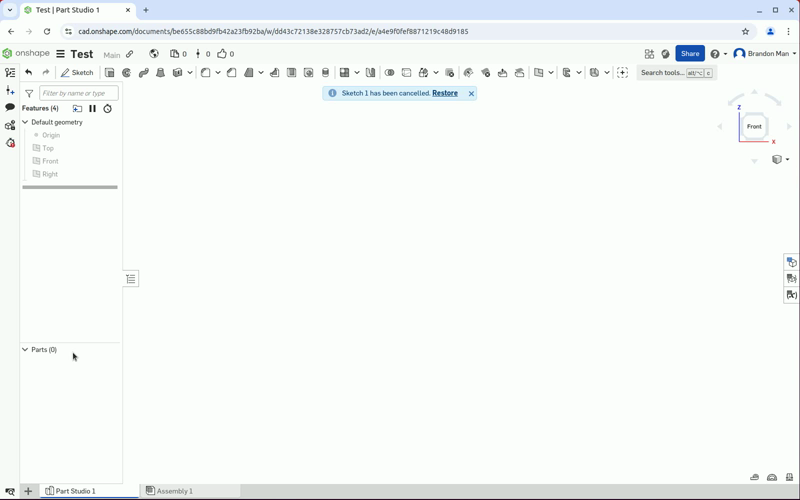
key(shift+y)
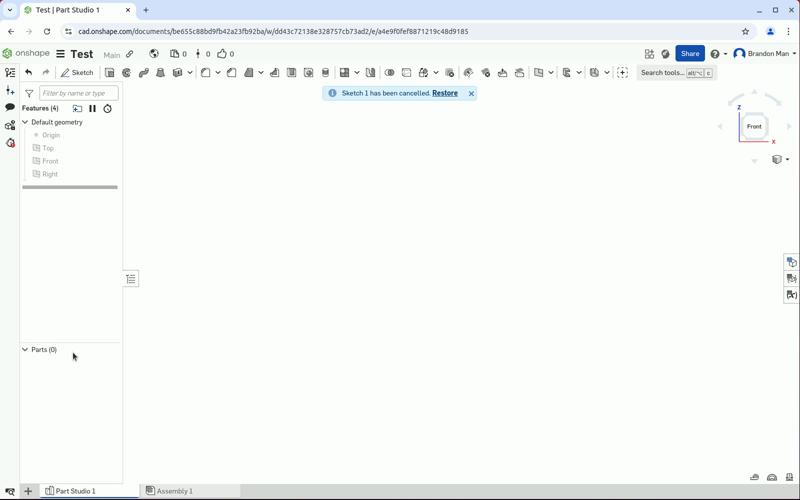
key(shift+s)
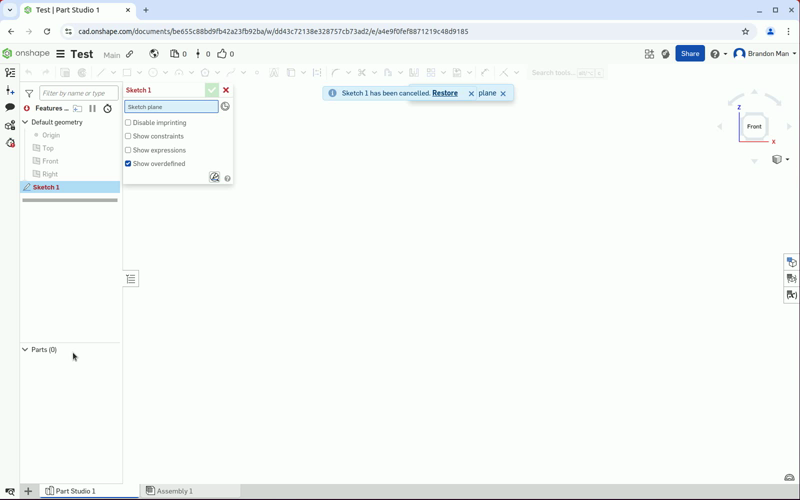
mouse_move(73, 163)
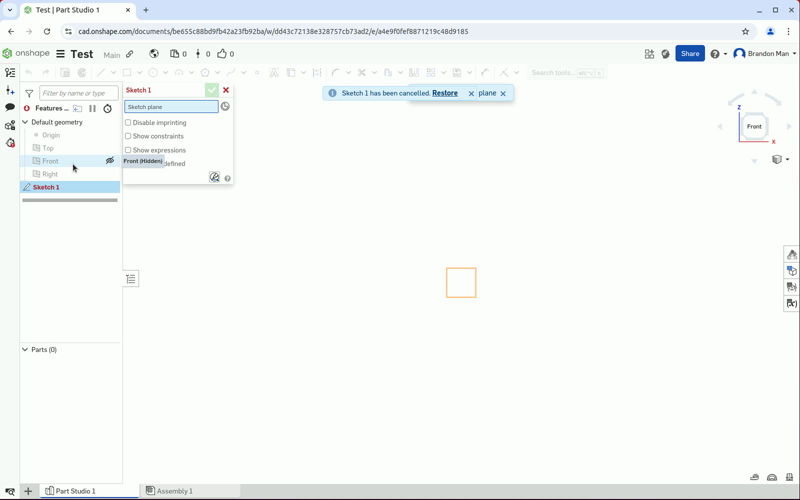
click(73, 163)
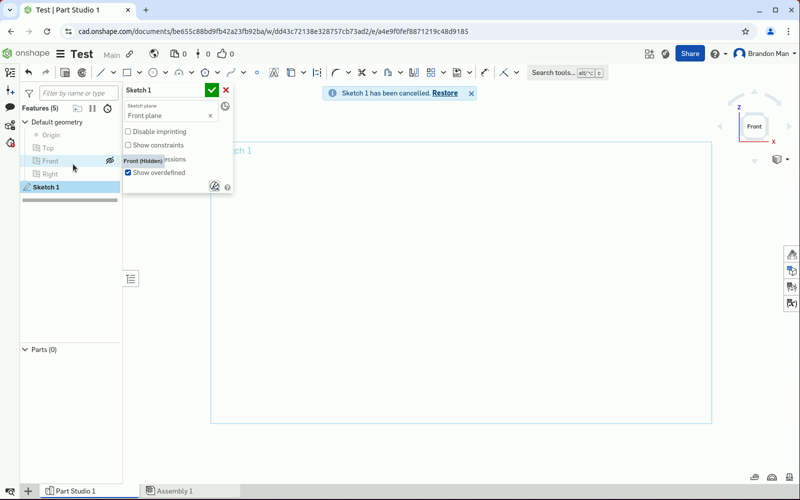
mouse_move(73, 352)
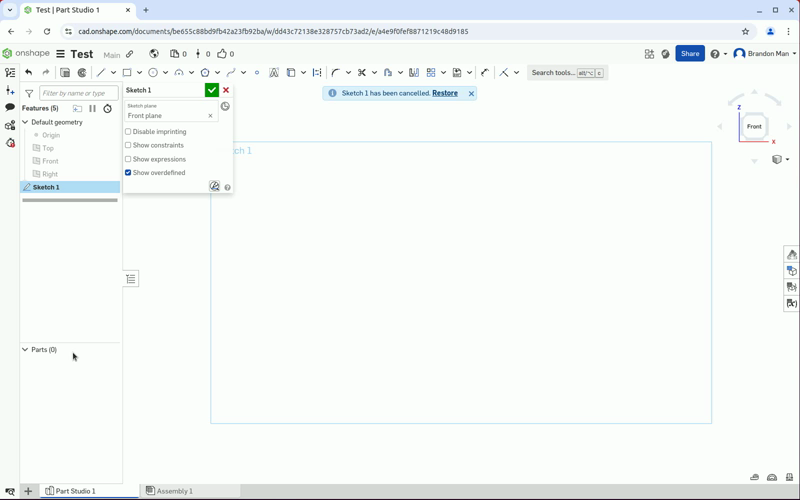
key(y)
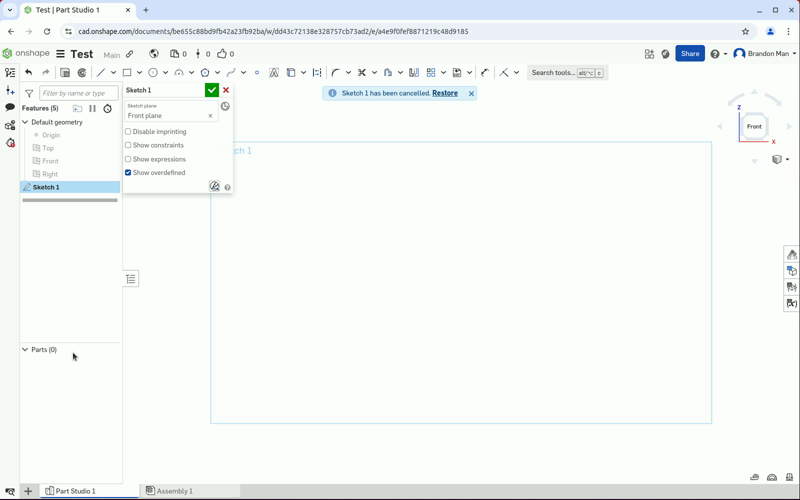
key(l)
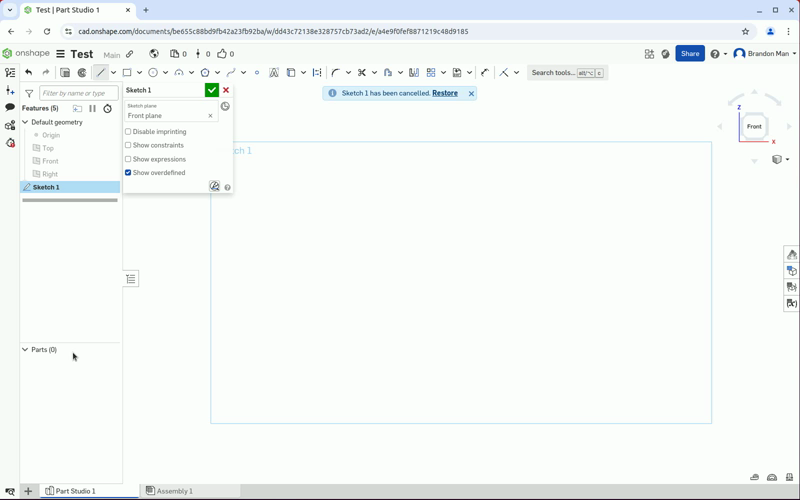
key_down(shift)
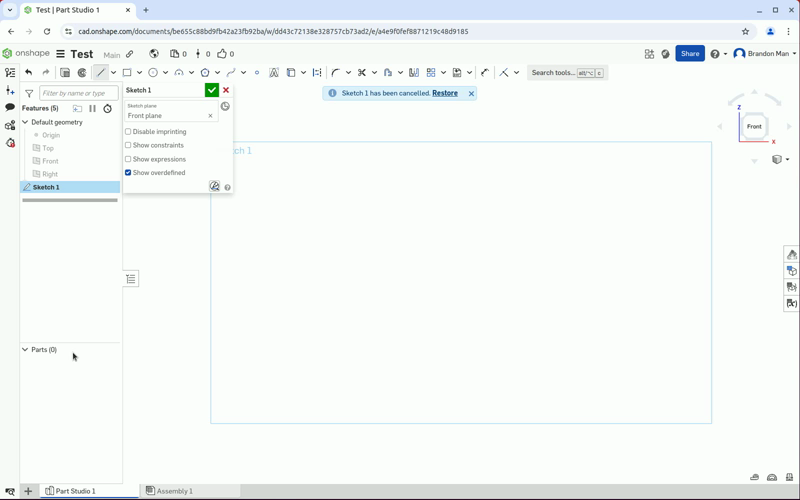
mouse_move(348, 360)
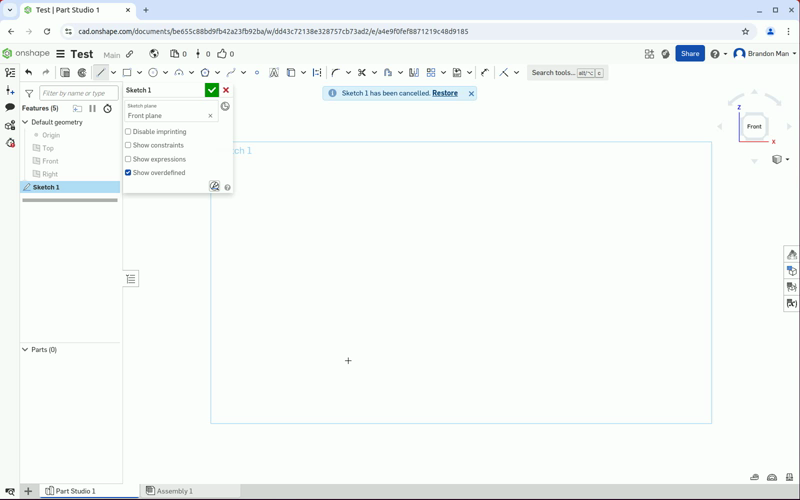
click(348, 360)
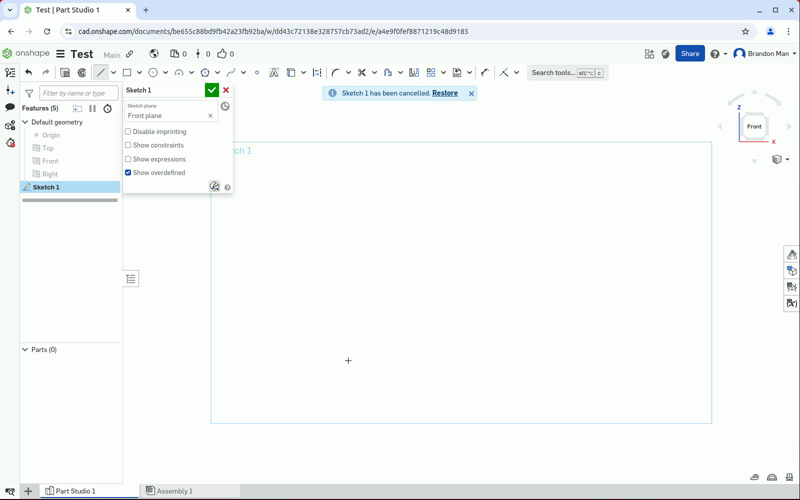
key_up(shift)
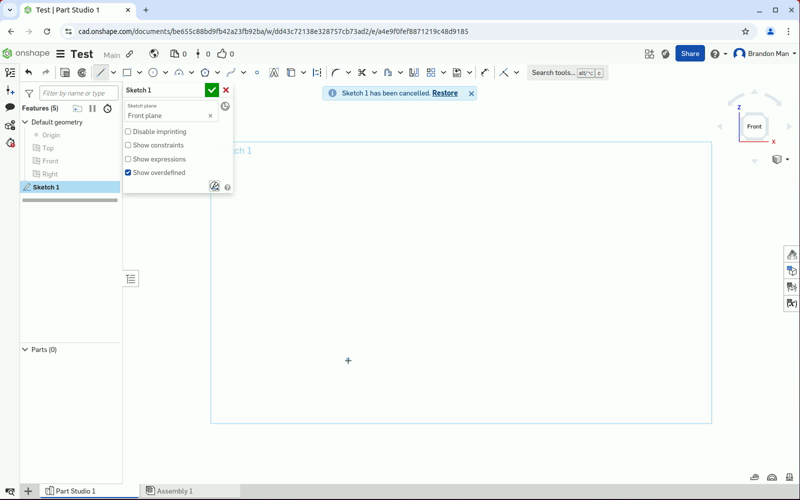
key_down(shift)
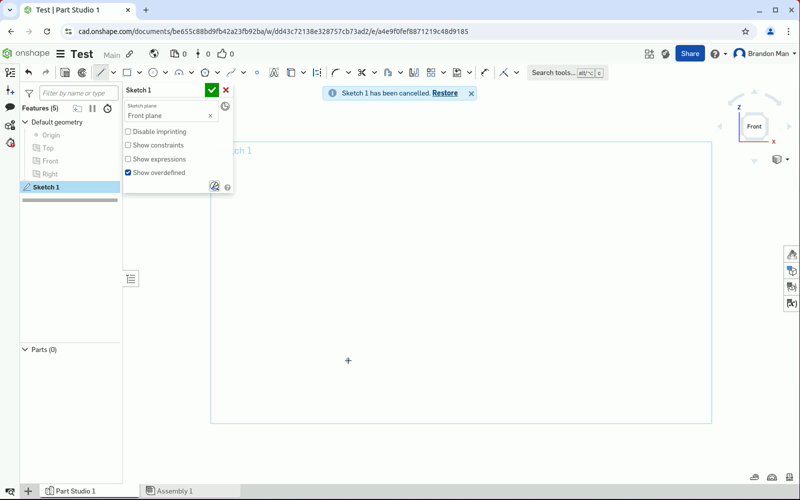
mouse_move(572, 360)
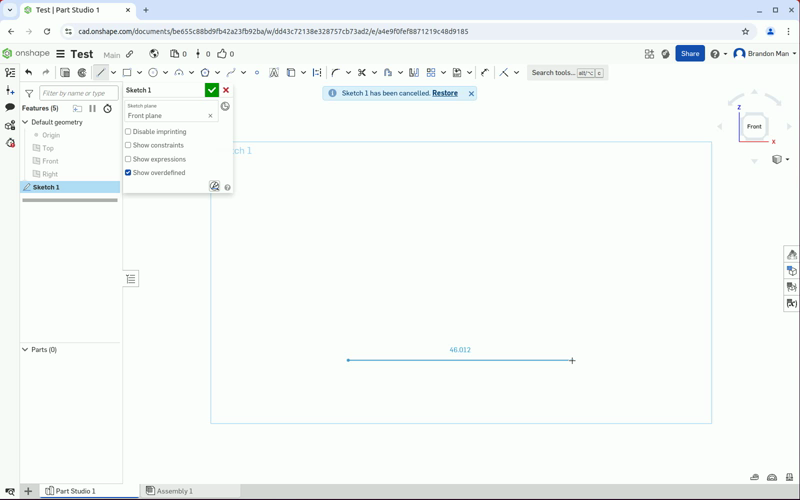
click(572, 360)
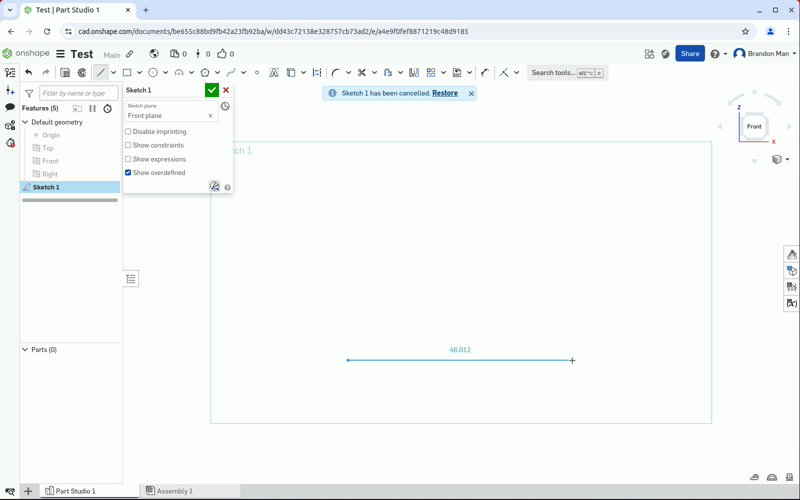
key_up(shift)
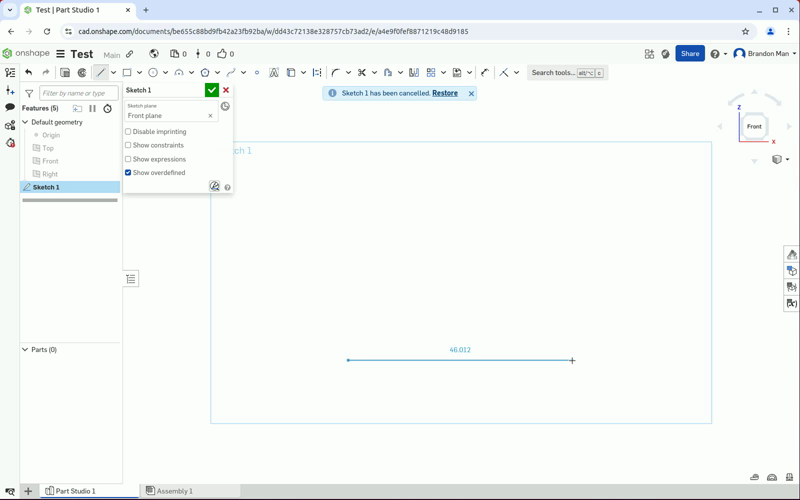
key_down(shift)
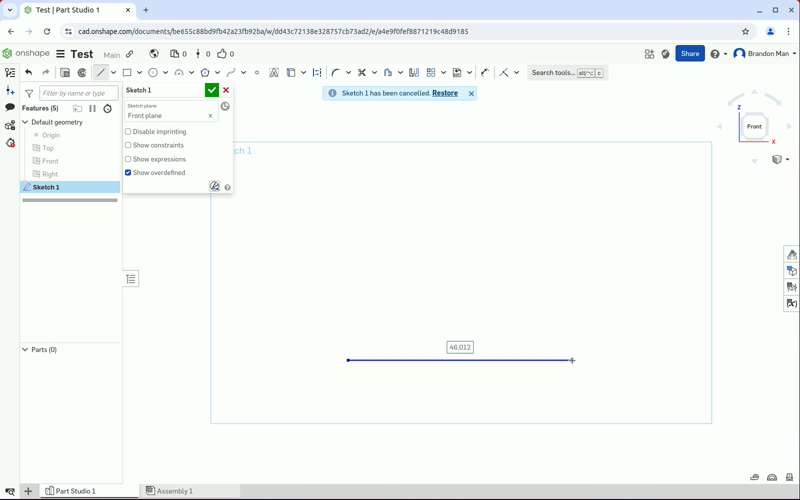
mouse_move(572, 207)
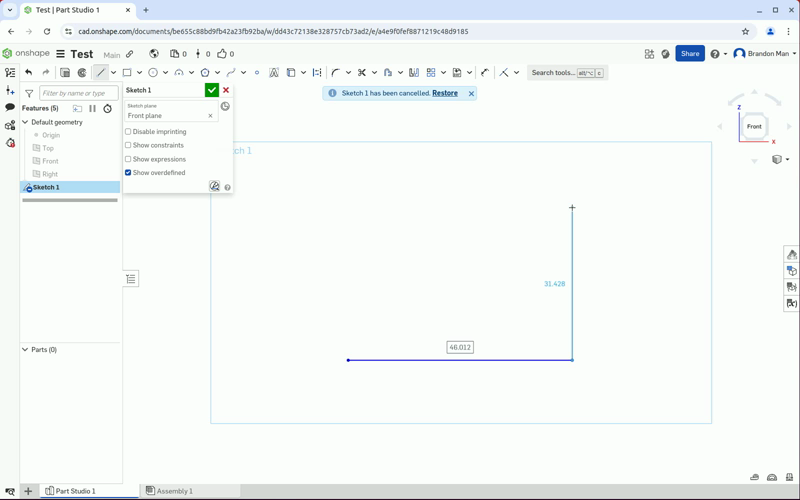
click(572, 207)
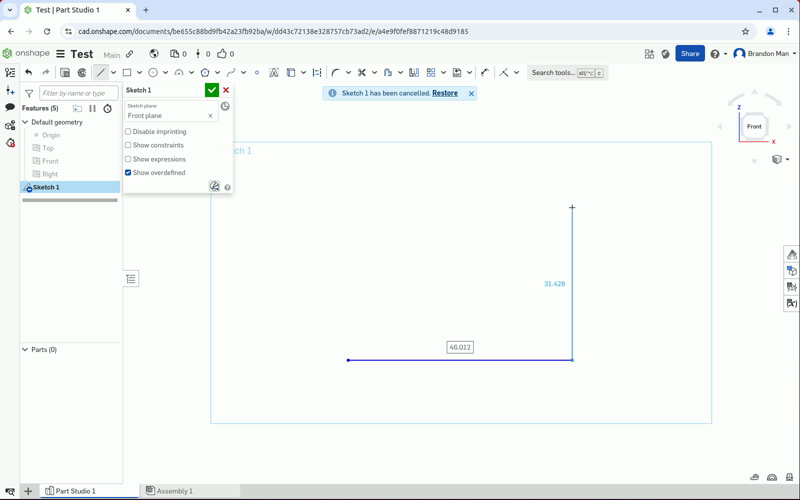
key_up(shift)
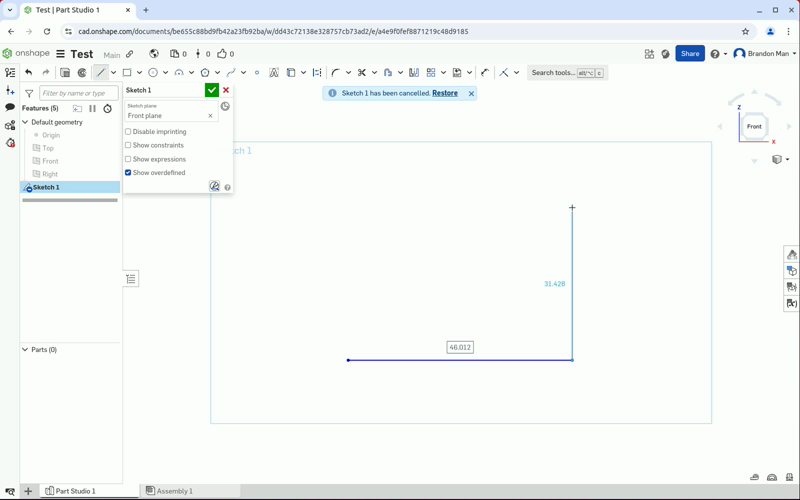
key_down(shift)
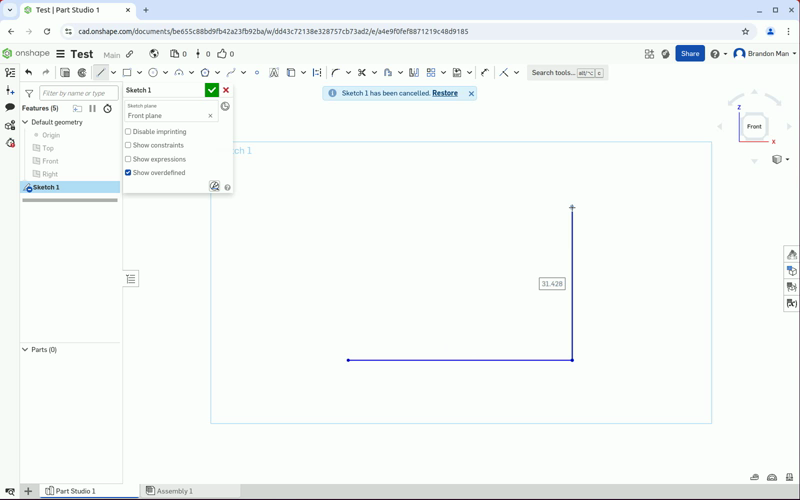
mouse_move(348, 207)
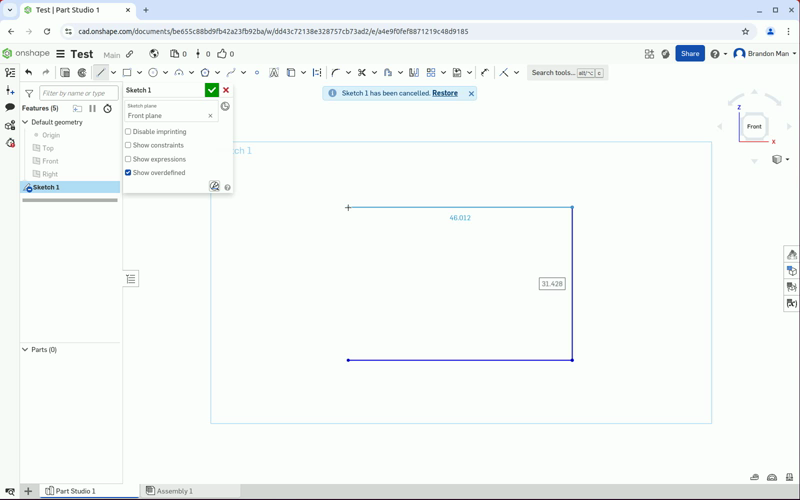
click(348, 207)
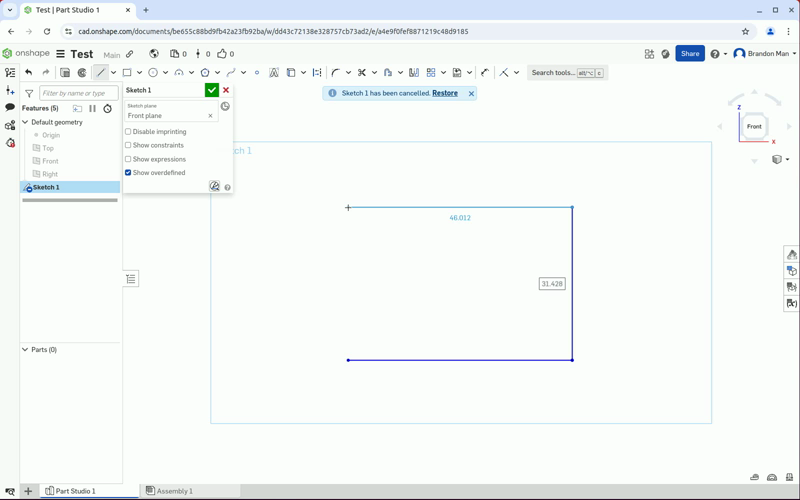
key_up(shift)
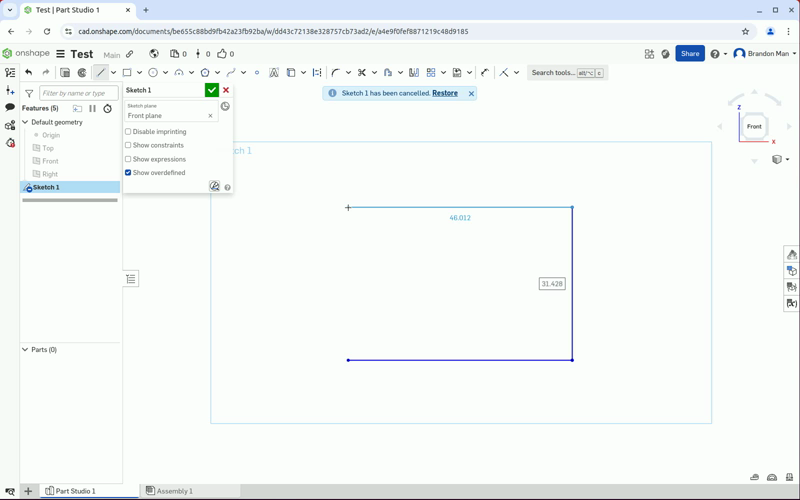
key_down(shift)
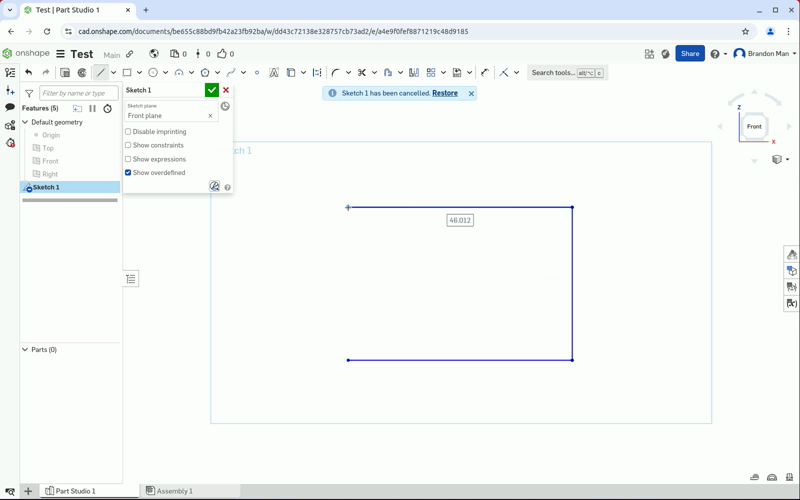
mouse_move(348, 360)
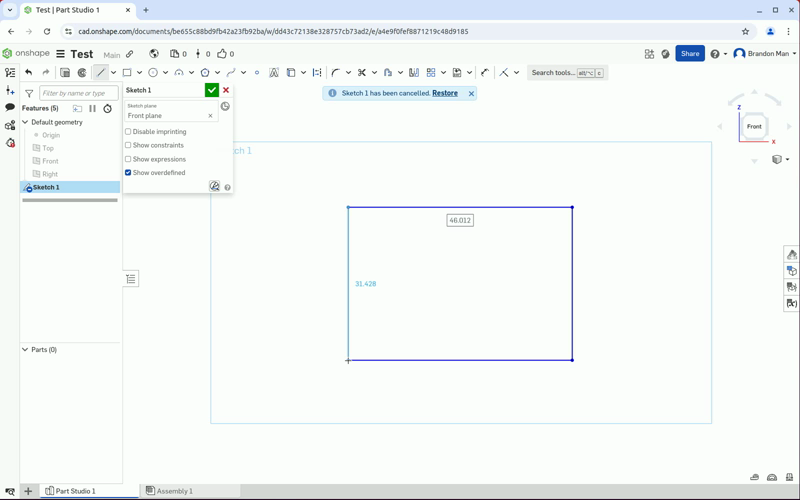
key_up(shift)
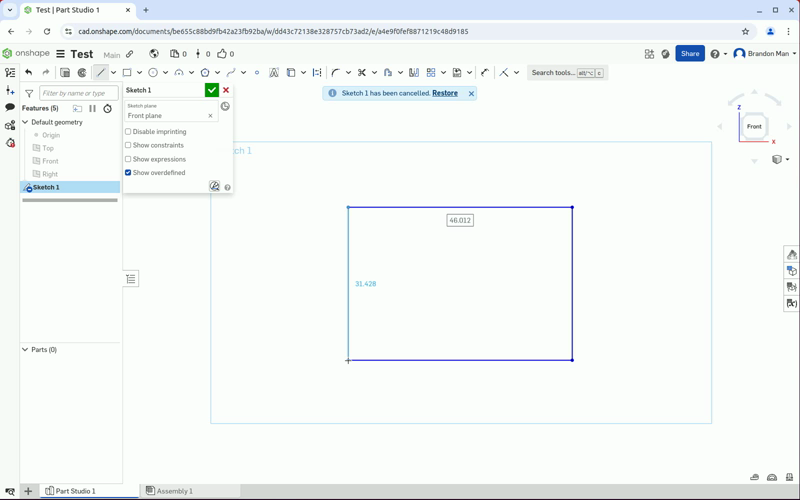
click(348, 360)
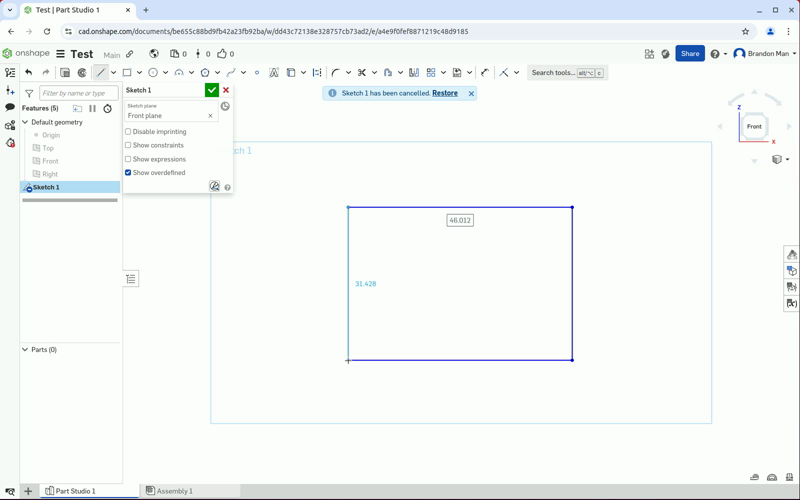
key(esc)
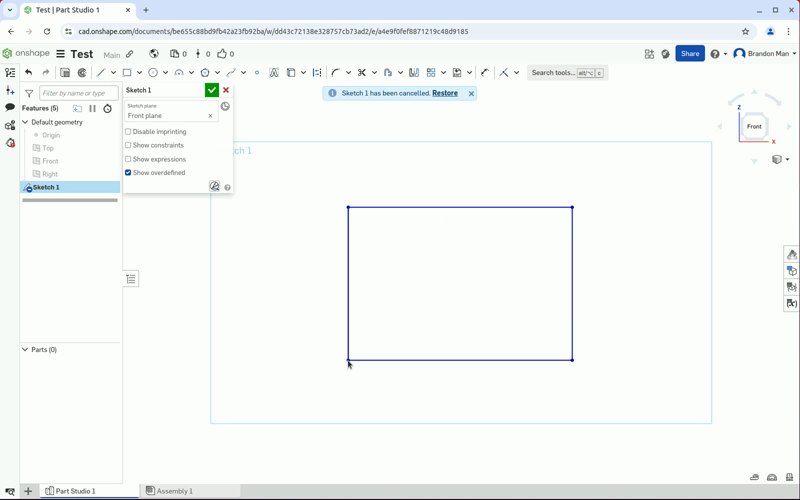
mouse_move(444, 282)
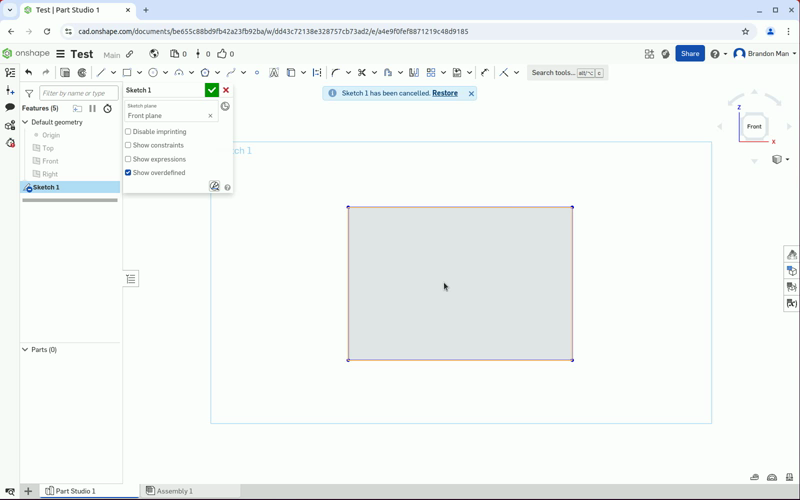
click(444, 282)
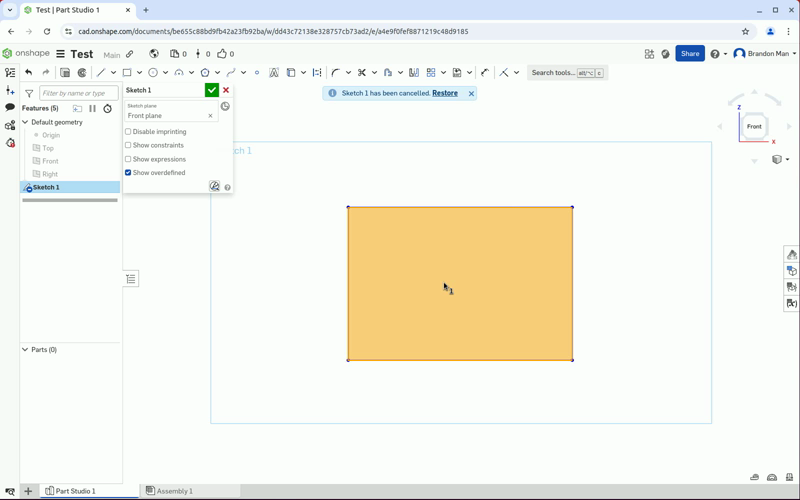
mouse_move(73, 352)
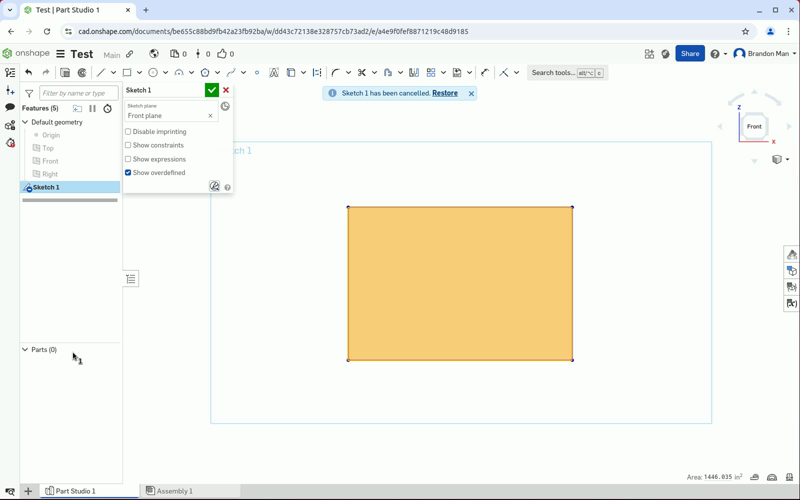
key(shift+y)
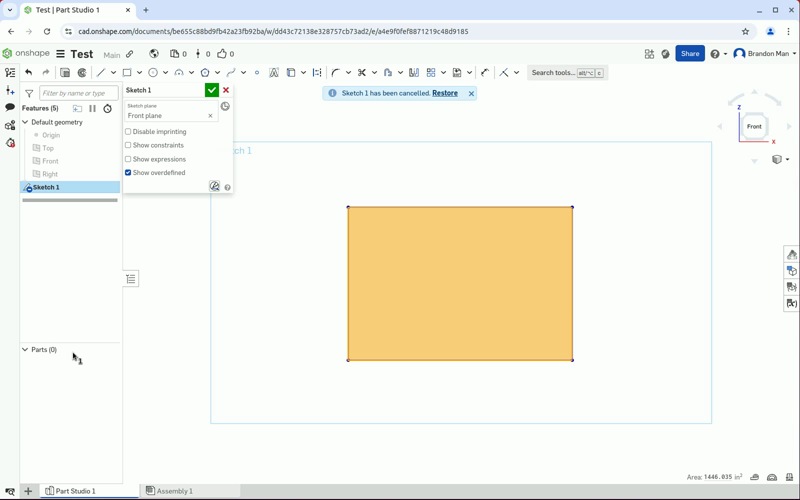
key(shift+e)
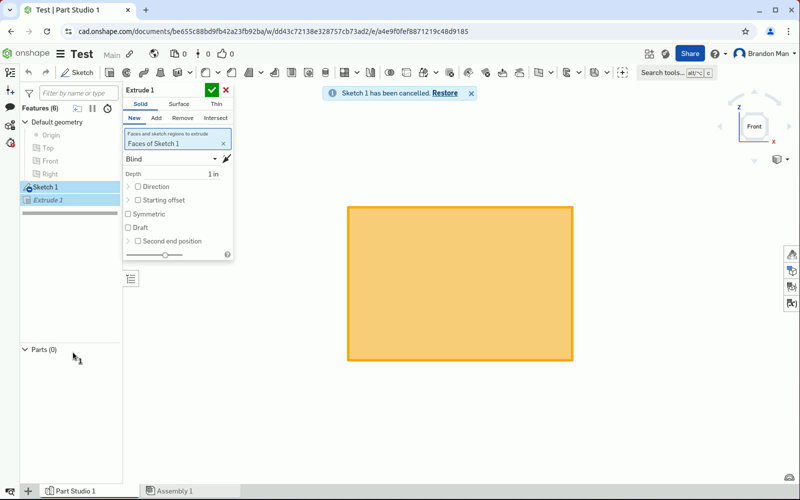
mouse_move(143, 106)
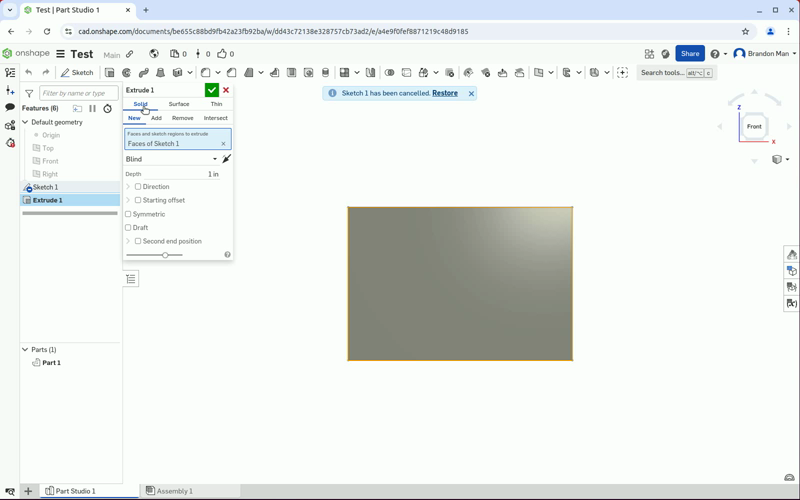
click(143, 106)
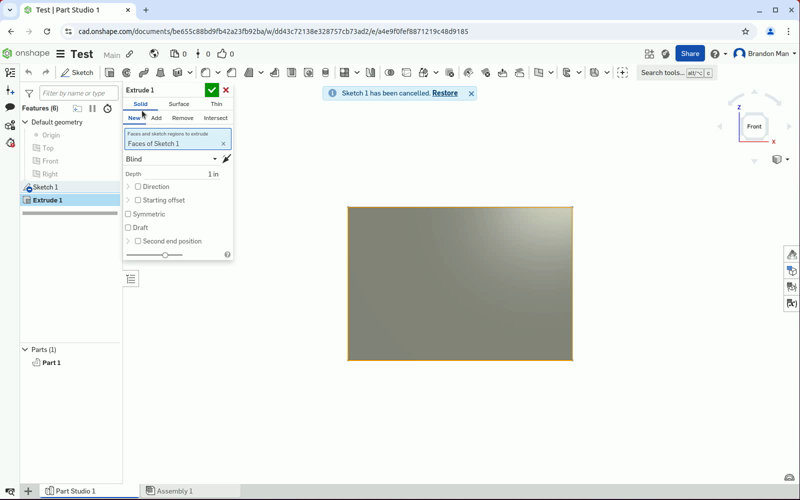
mouse_move(137, 120)
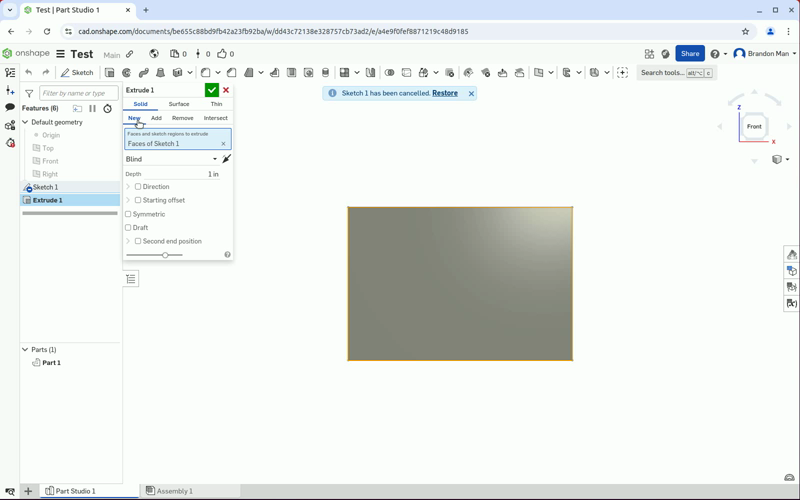
click(137, 120)
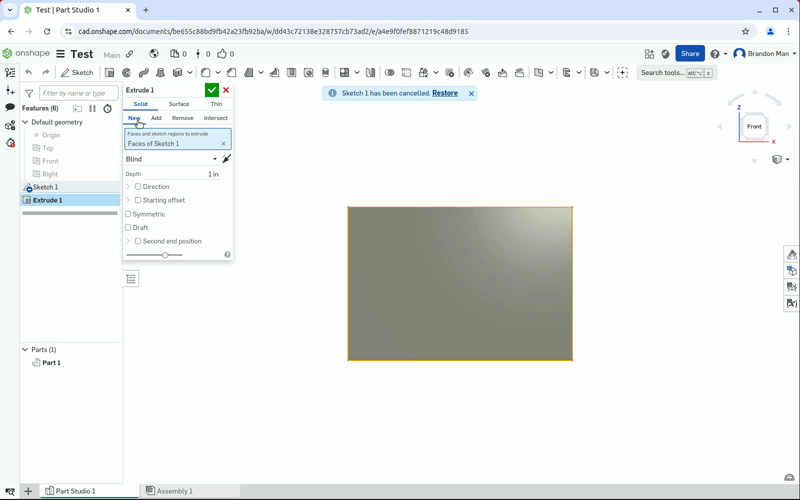
key(tab, 4)
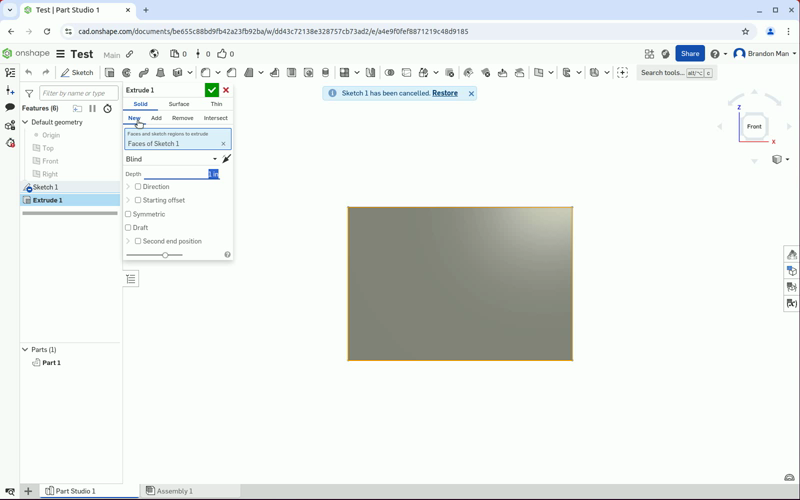
text(19.256)
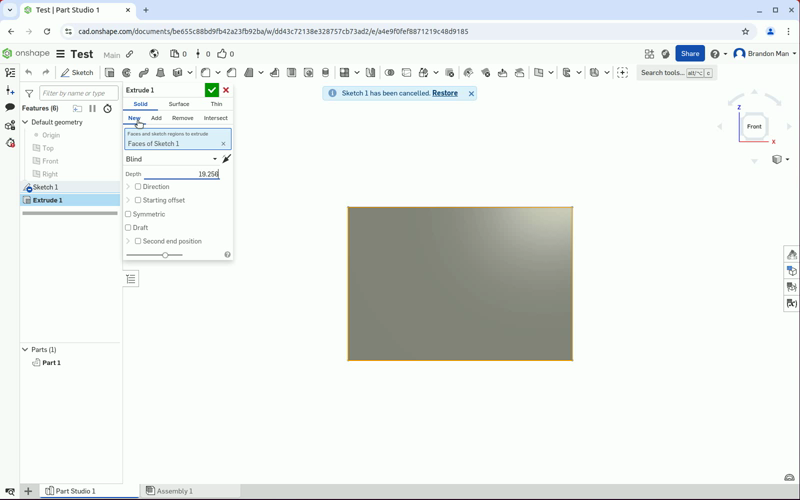
key(tab, 3)
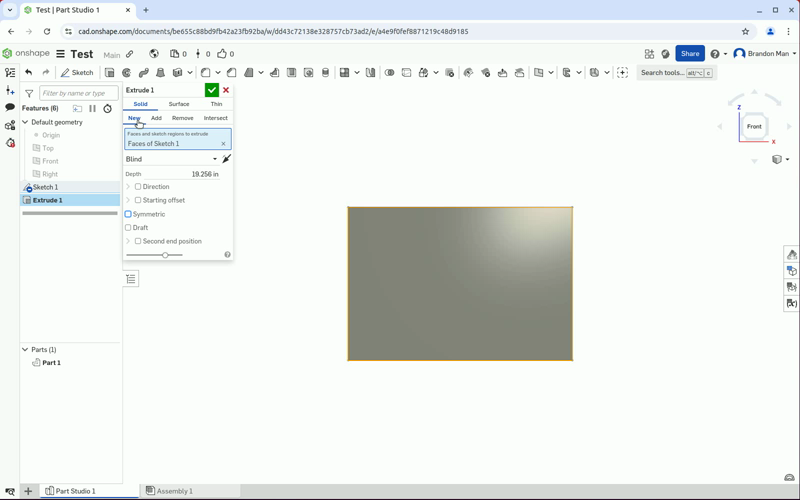
key(space)
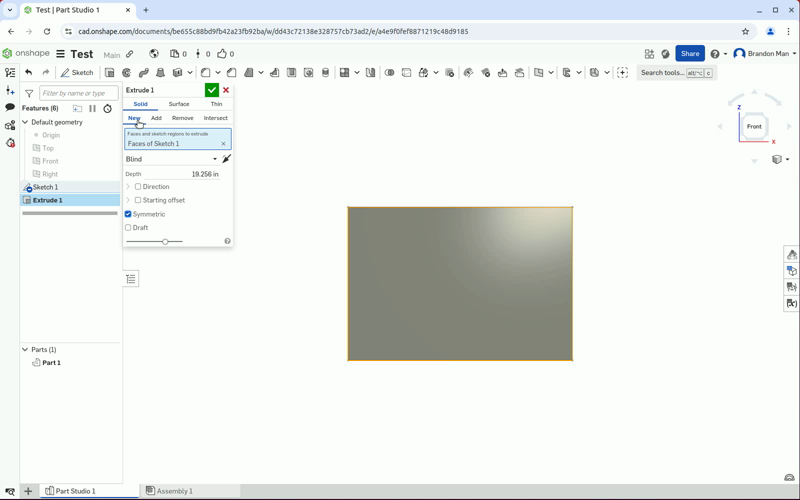
key(enter)
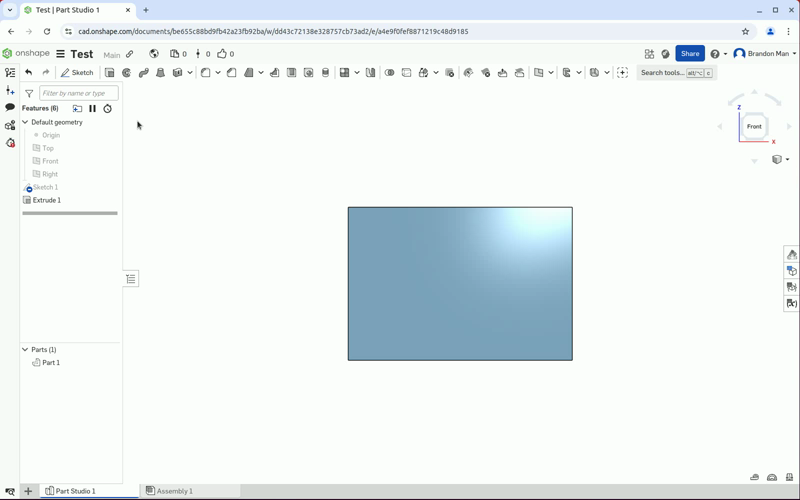
key(shift+h)
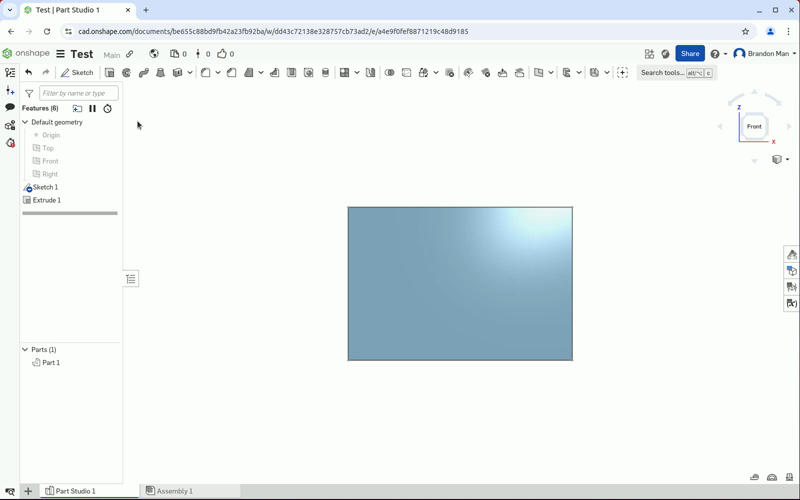
key(shift+h)
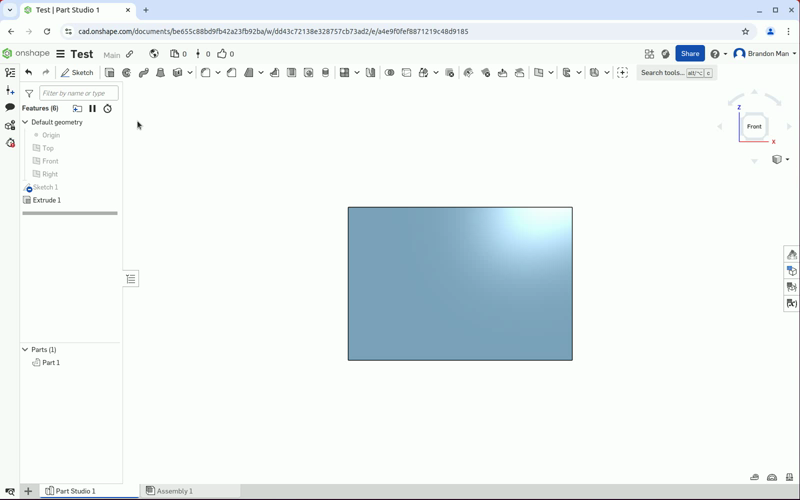
mouse_move(73, 189)
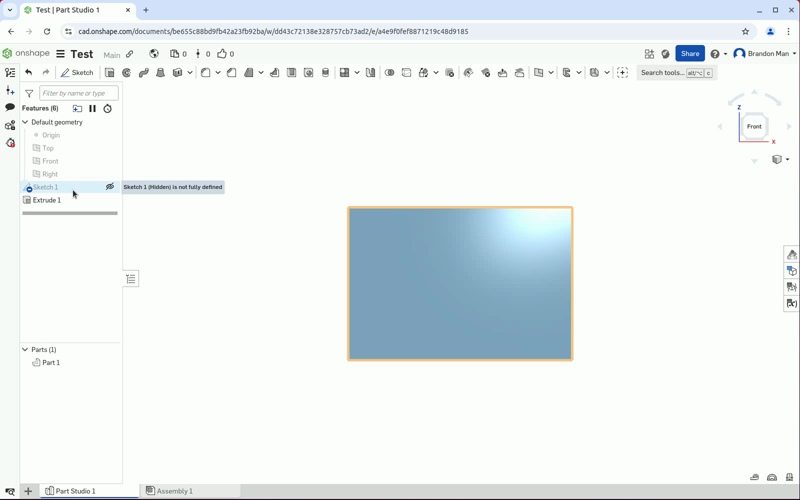
click(73, 189)
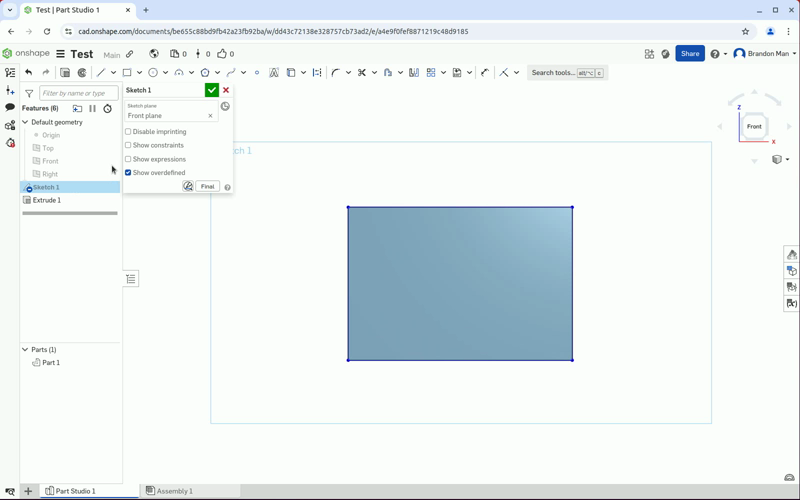
mouse_move(229, 92)
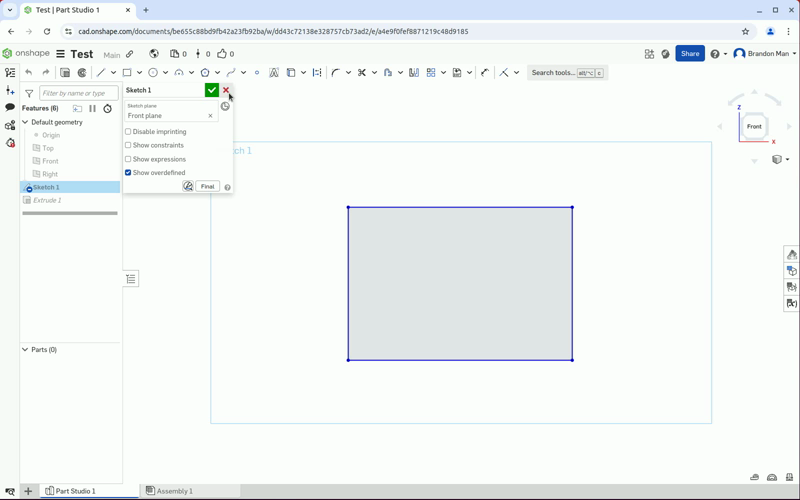
click(229, 92)
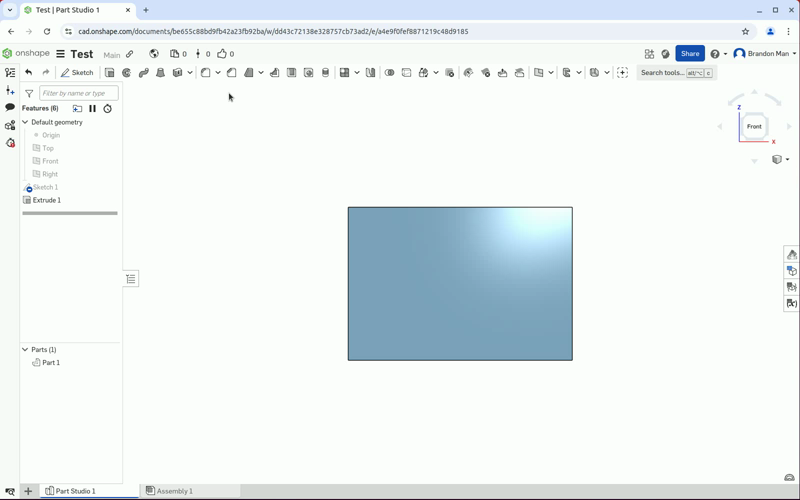
mouse_move(541, 75)
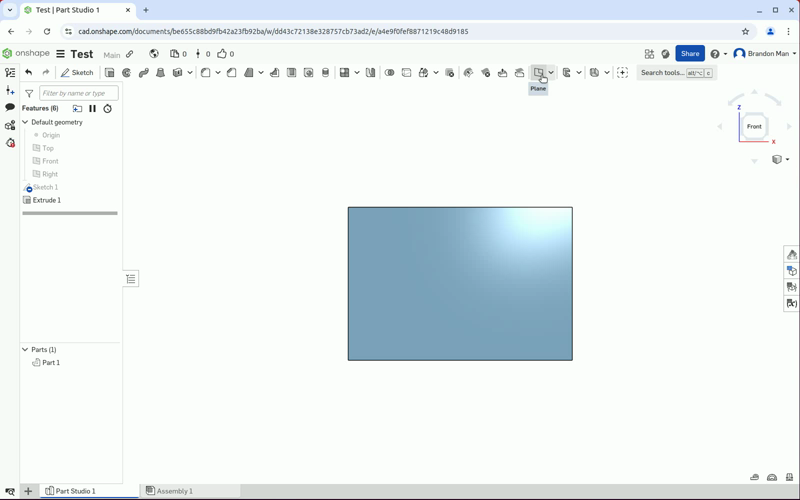
click(541, 75)
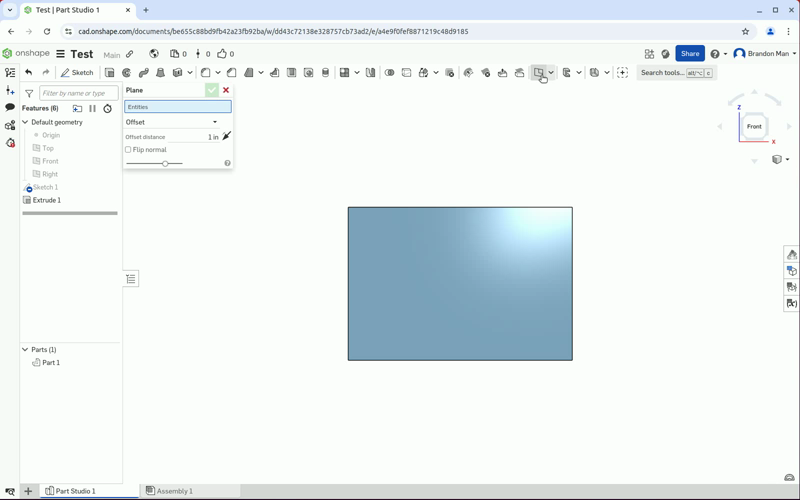
mouse_move(73, 163)
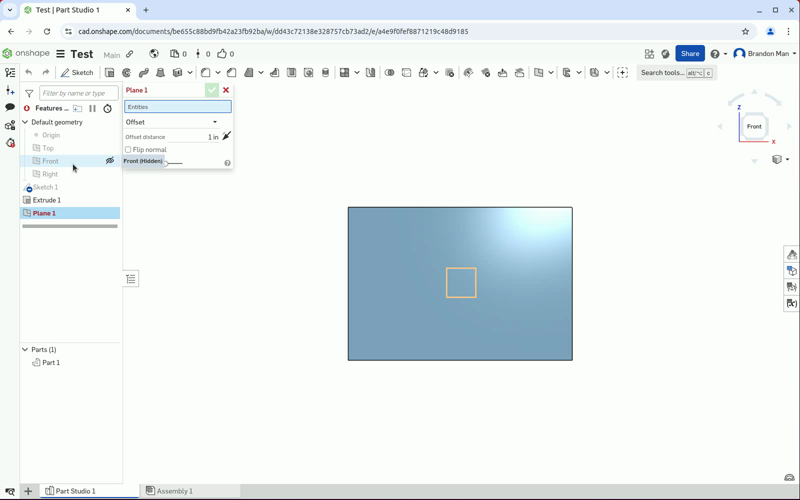
click(73, 163)
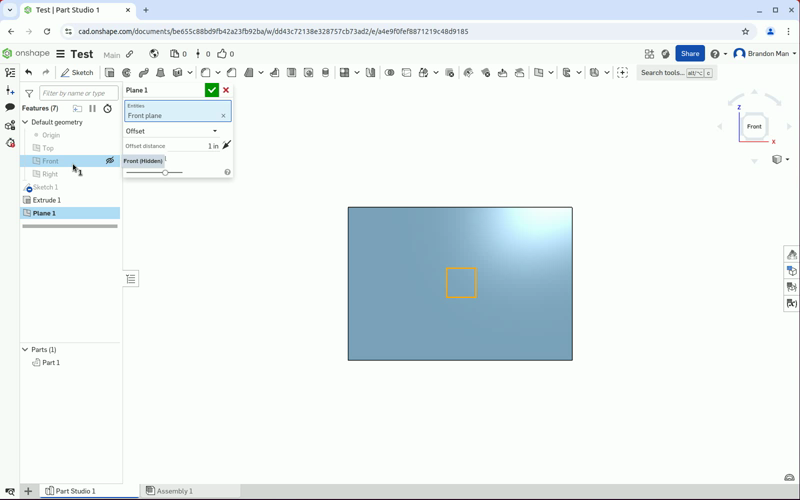
key(tab, 2)
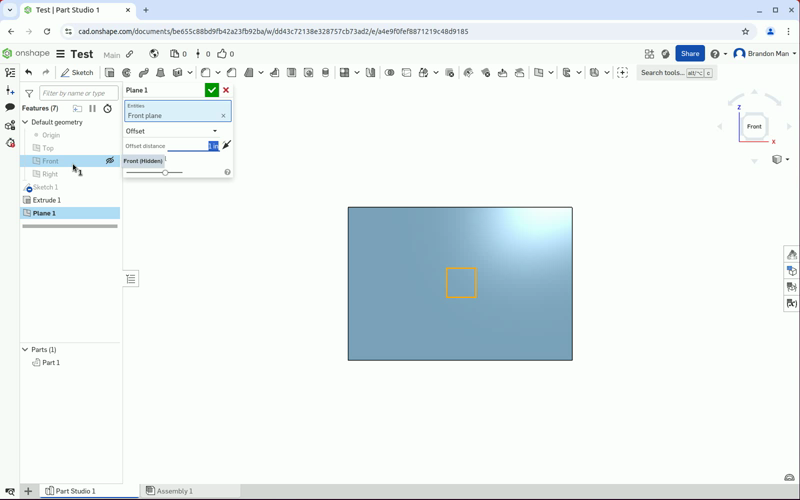
text(9.613)
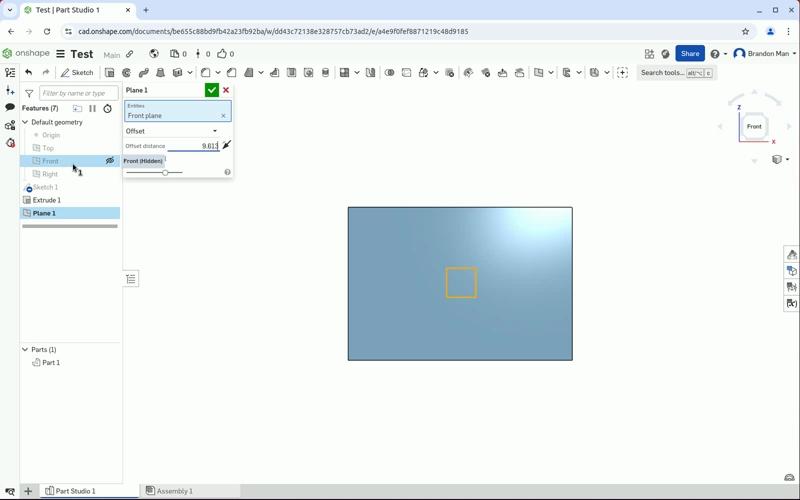
key(enter, 2)
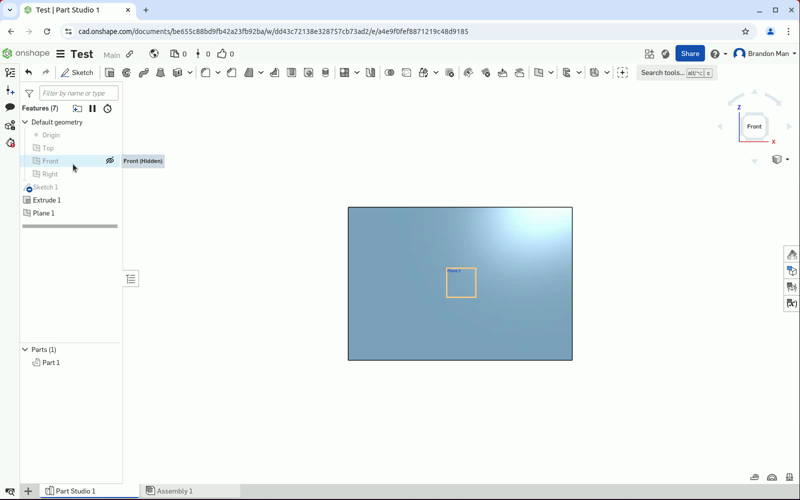
key(shift+s)
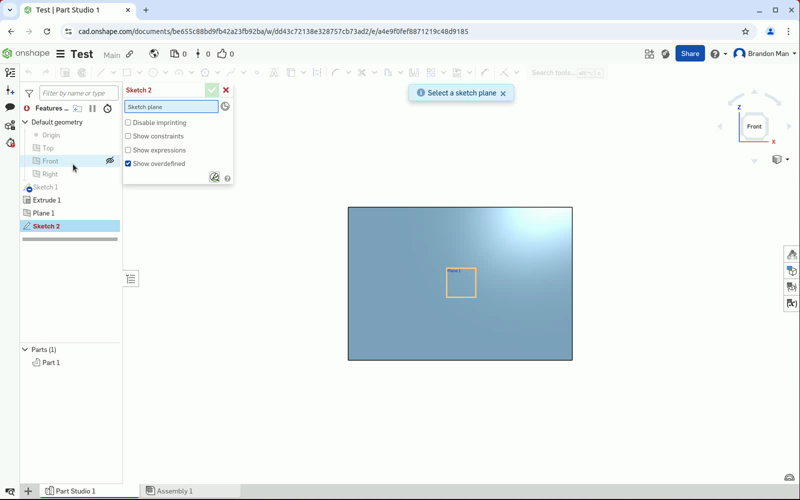
mouse_move(73, 215)
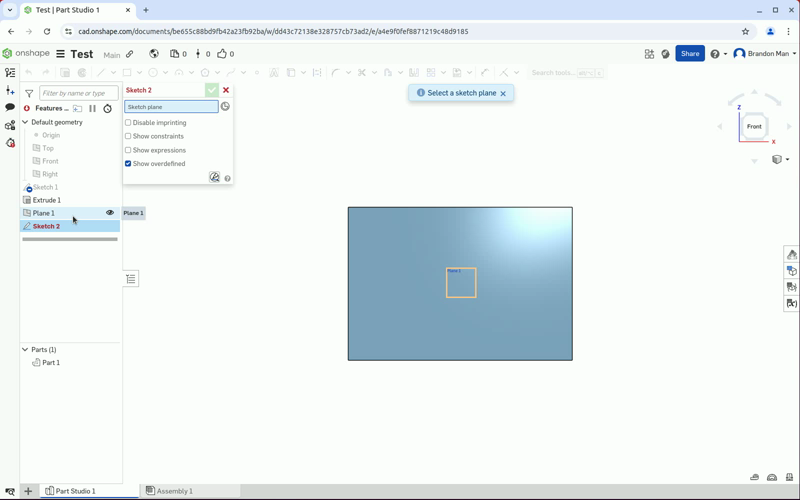
click(73, 215)
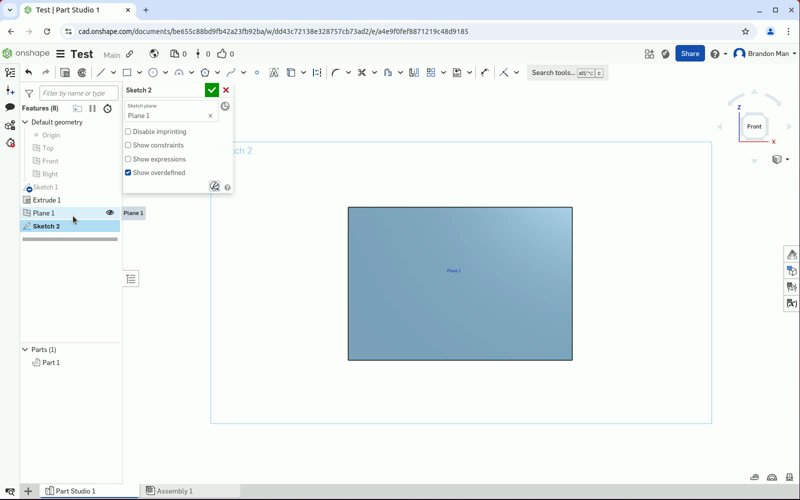
mouse_move(73, 352)
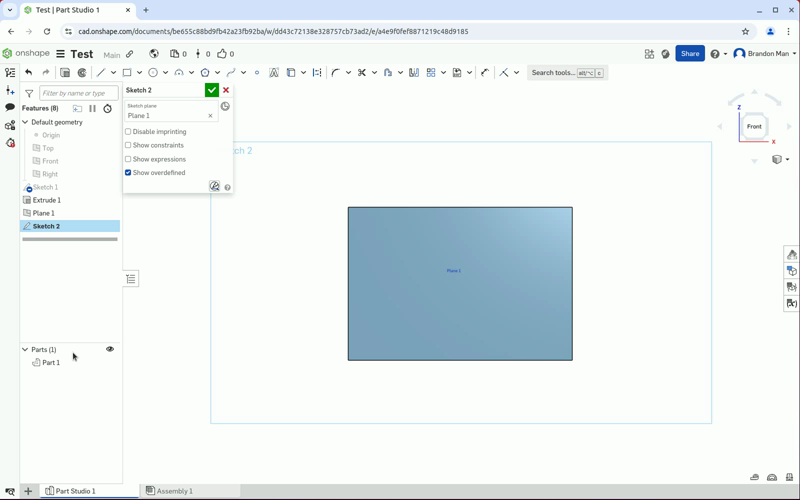
key(y)
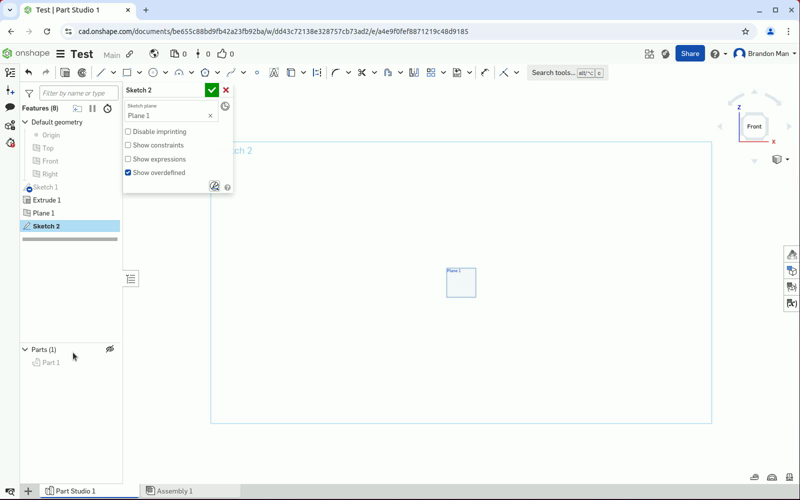
key(c)
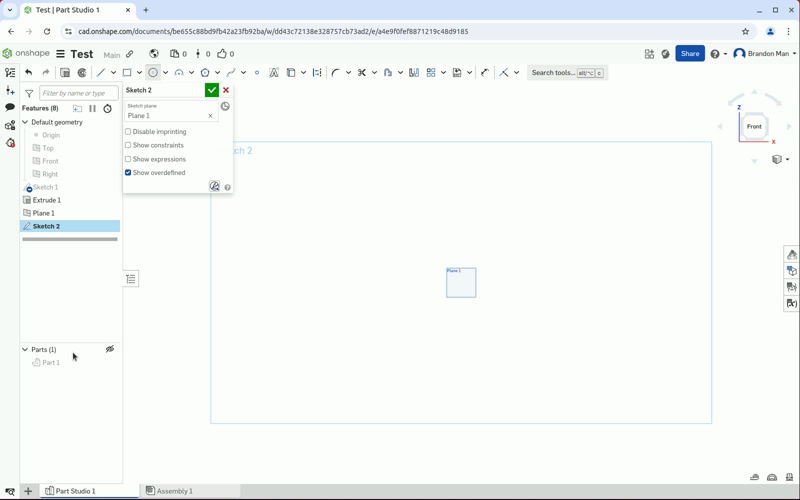
key_down(shift)
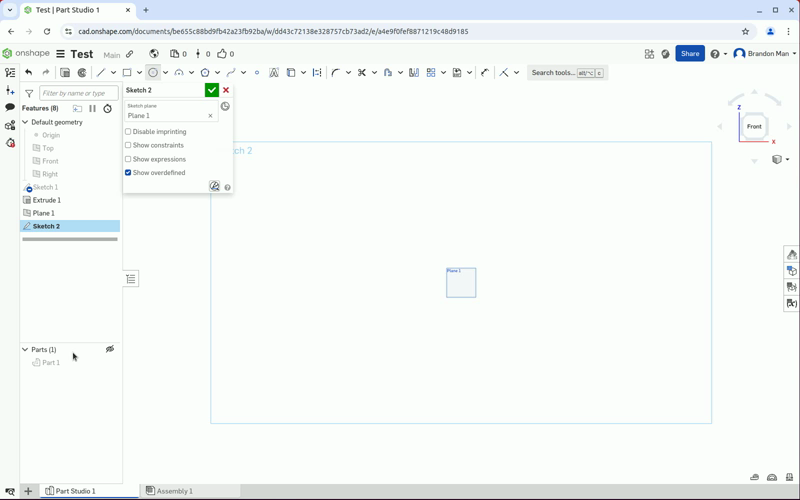
mouse_move(517, 261)
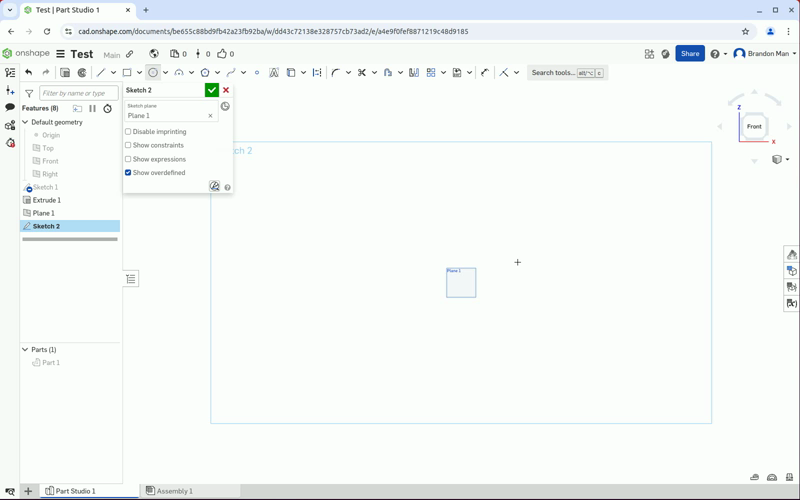
click(517, 261)
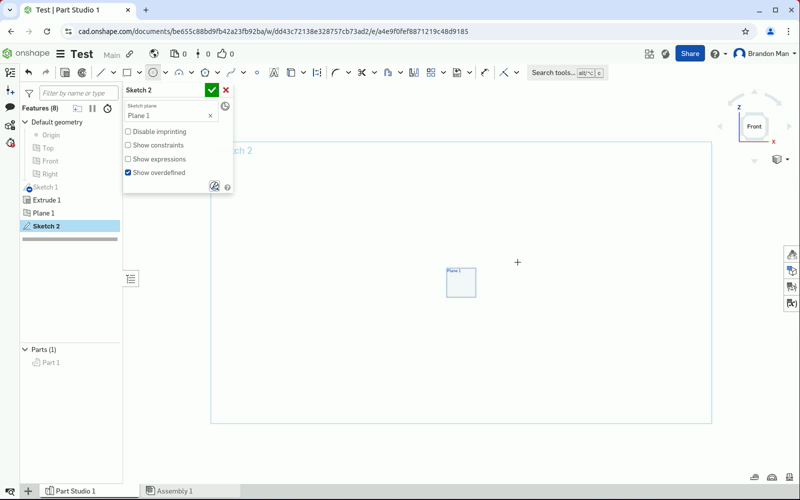
key_up(shift)
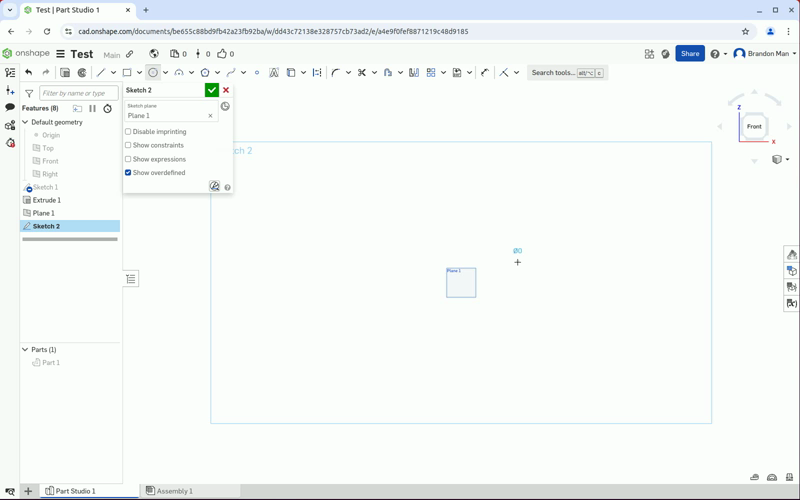
mouse_move(554, 261)
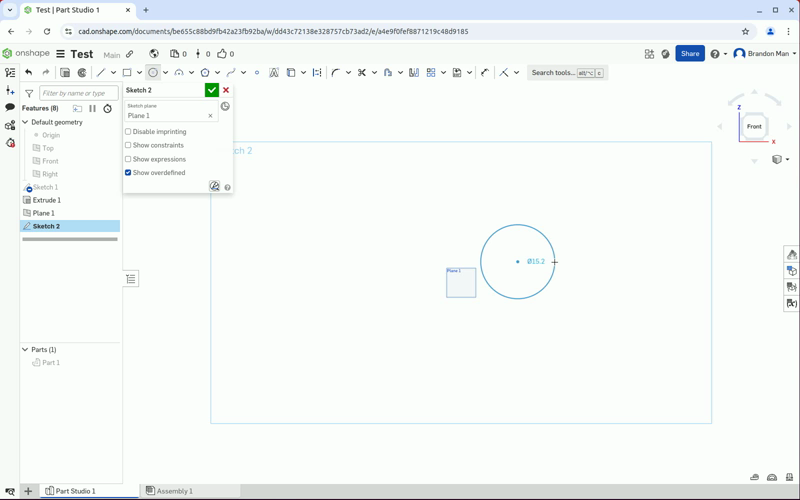
click(554, 261)
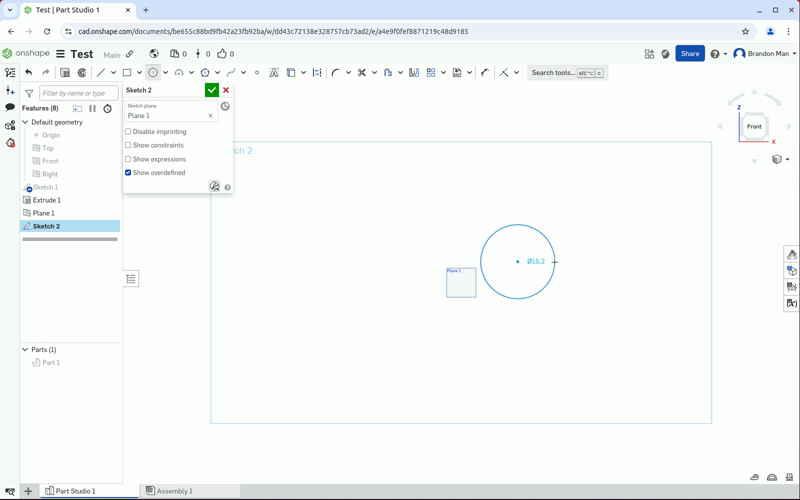
key(esc)
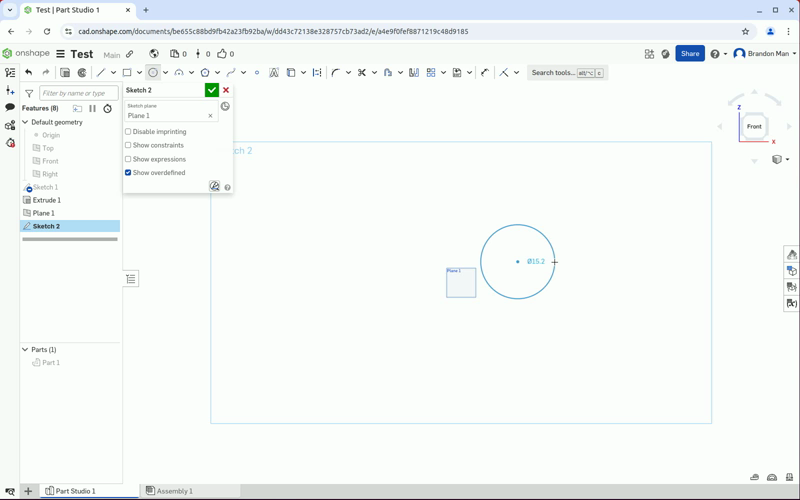
mouse_move(545, 263)
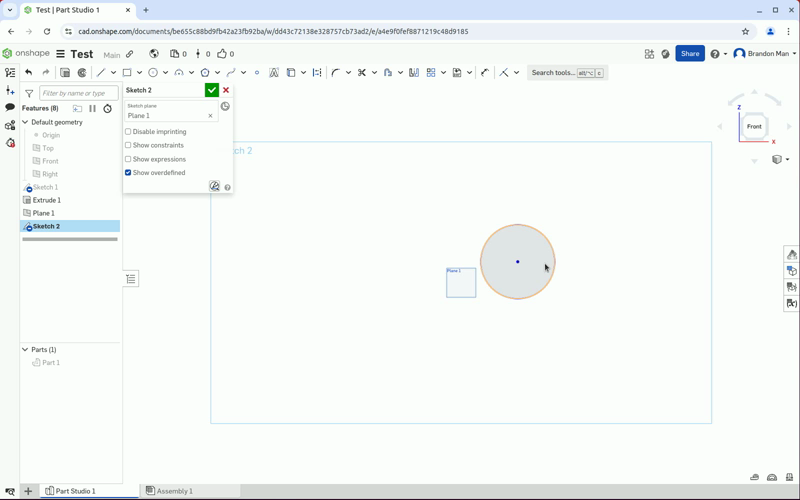
click(545, 263)
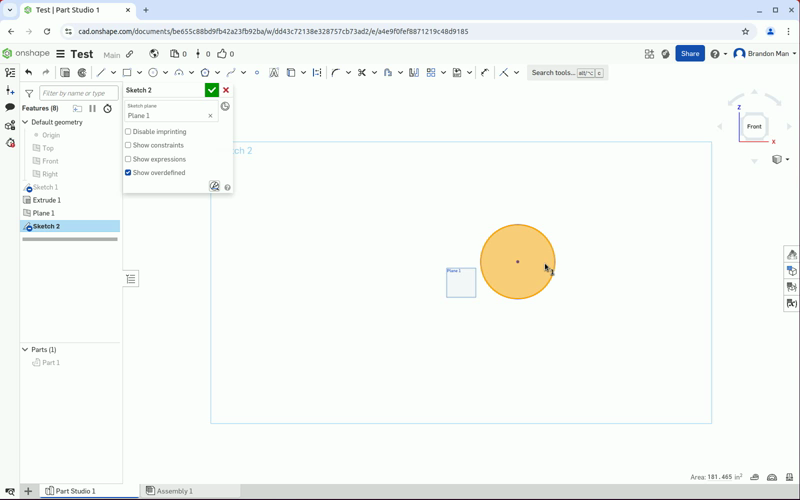
mouse_move(73, 352)
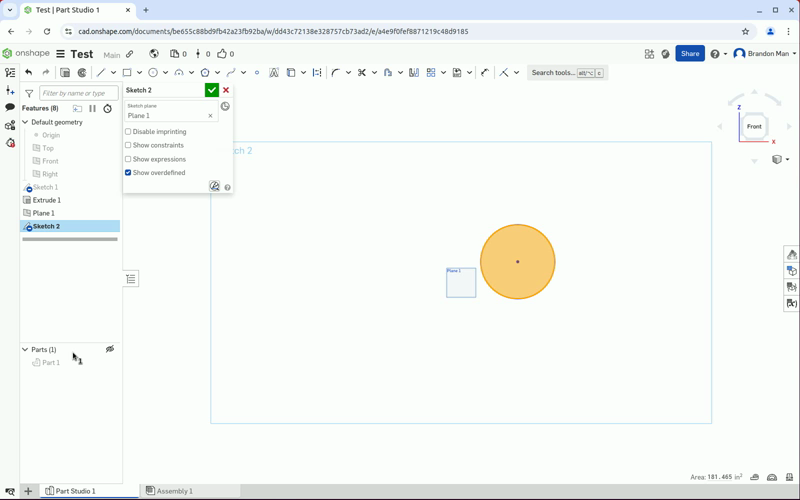
key(shift+y)
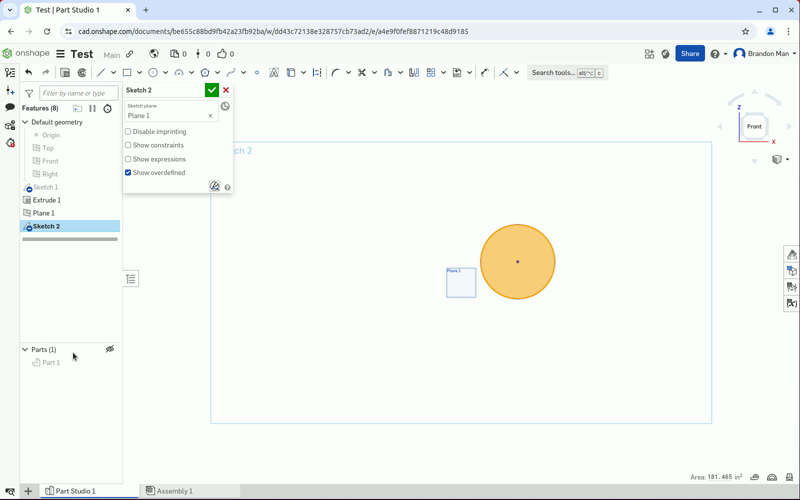
key(shift+e)
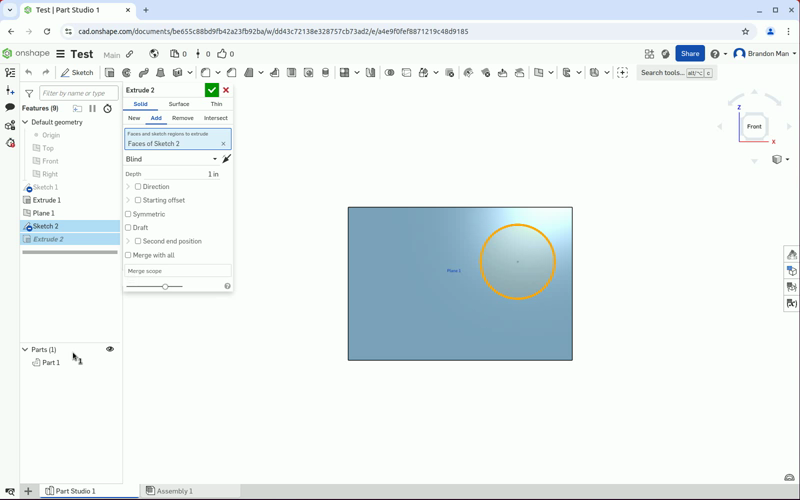
mouse_move(143, 106)
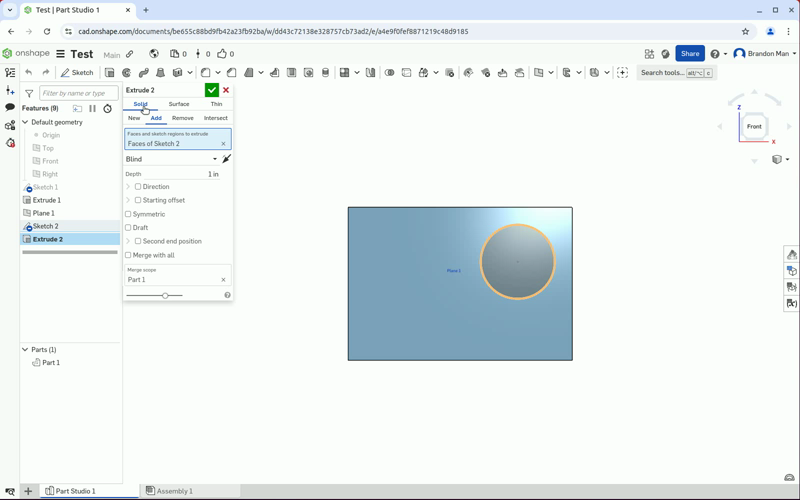
click(143, 106)
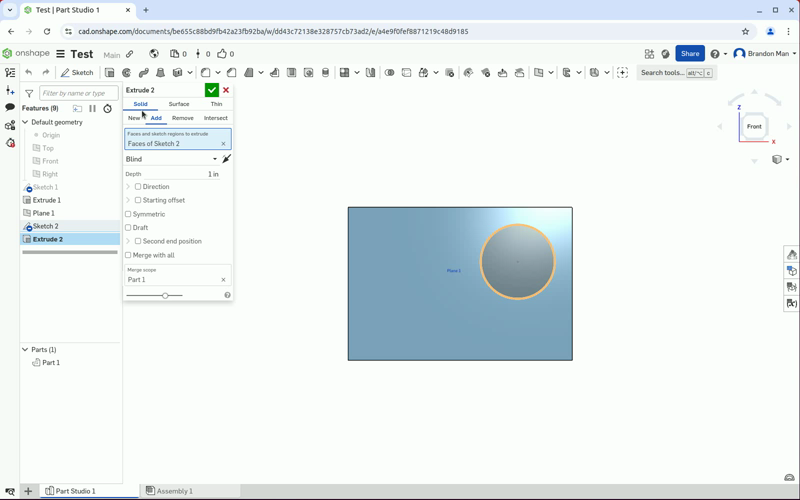
mouse_move(137, 120)
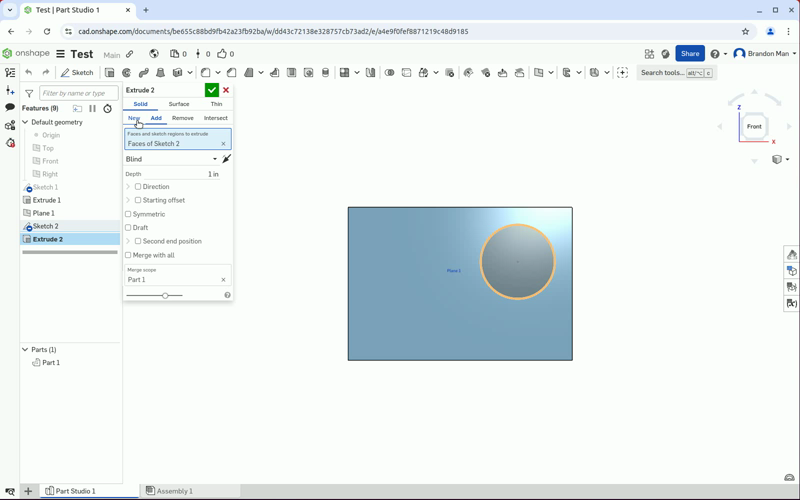
click(137, 120)
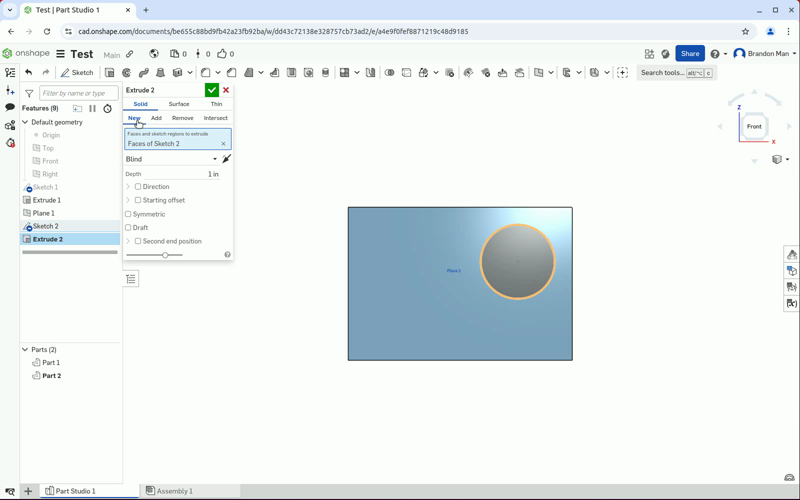
key(tab, 4)
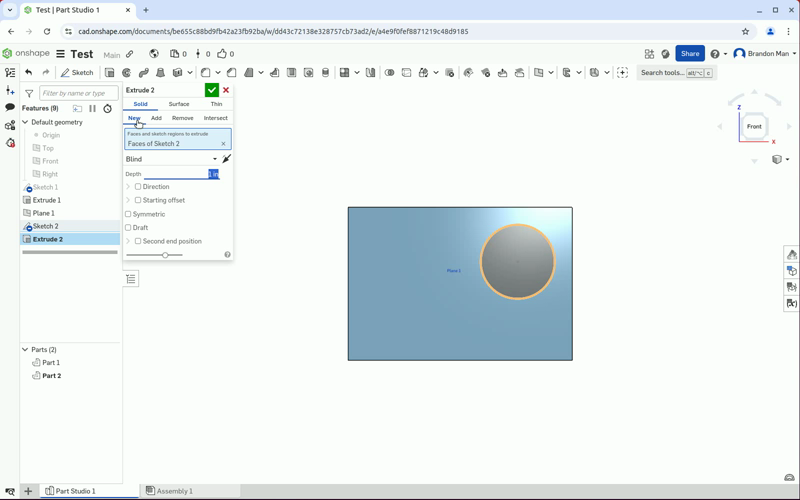
text(4.092)
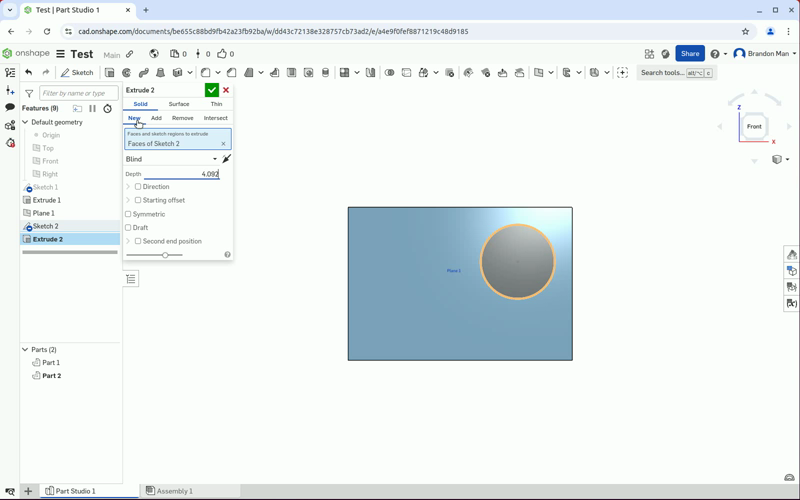
key(enter)
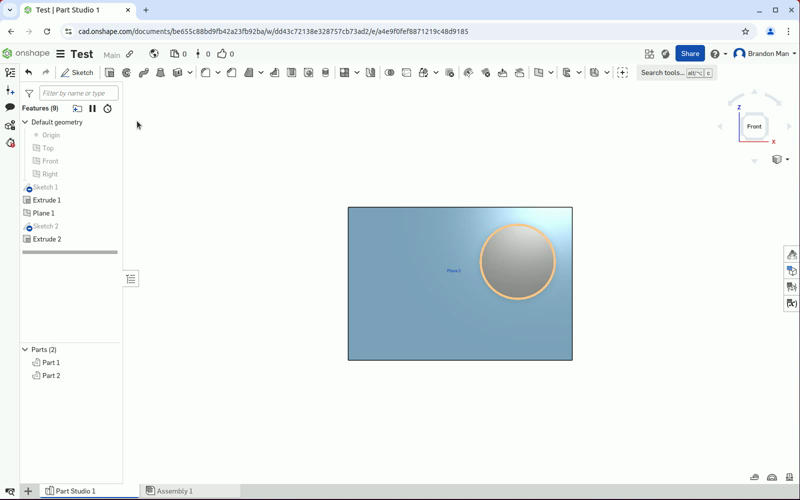
key(shift+h)
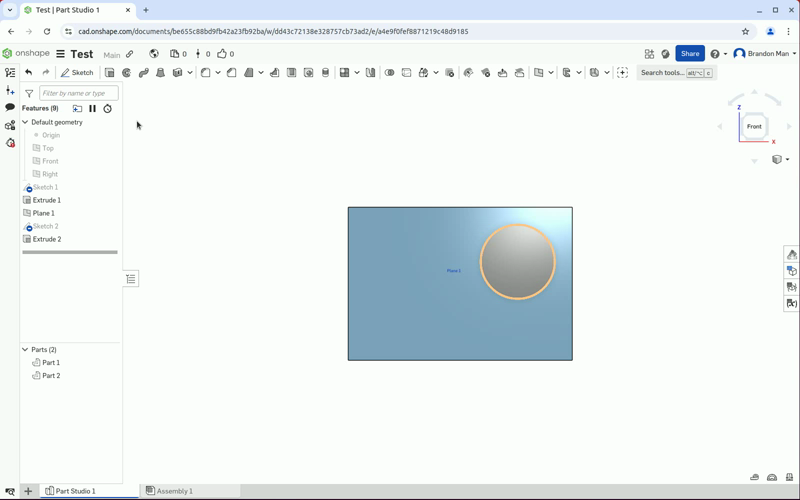
key(shift+h)
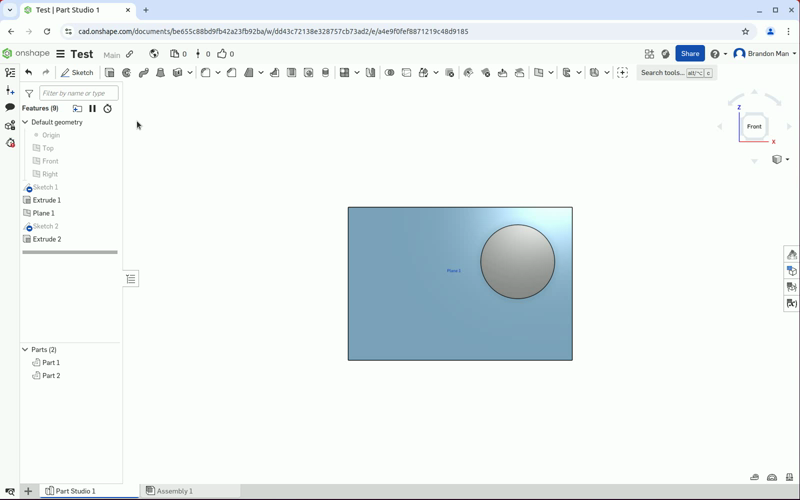
mouse_move(73, 189)
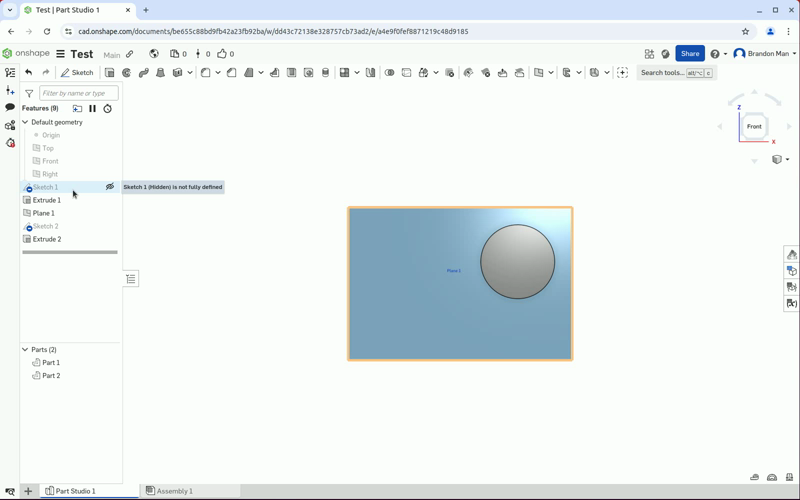
click(73, 189)
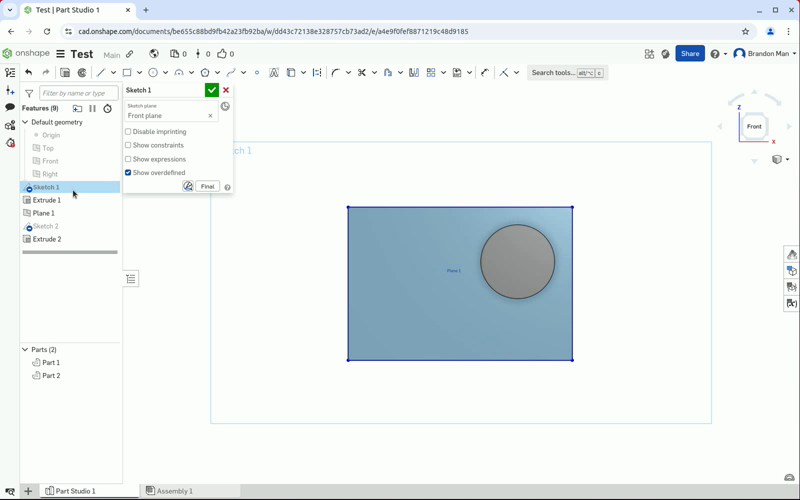
mouse_move(229, 92)
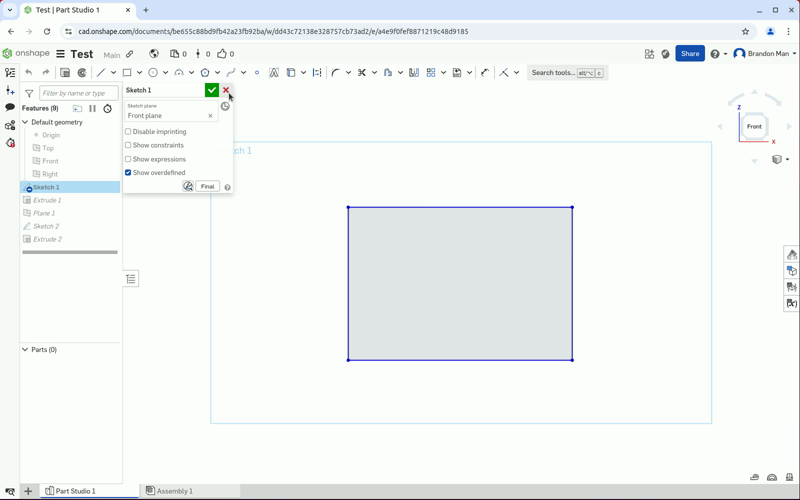
click(229, 92)
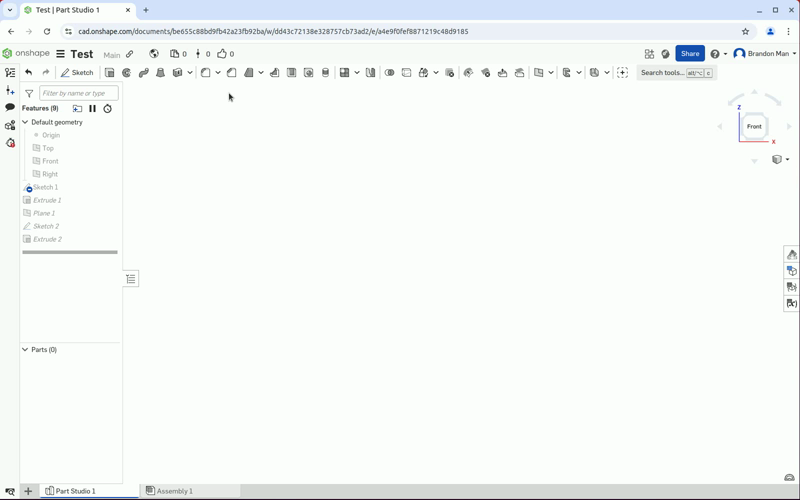
key(shift+s)
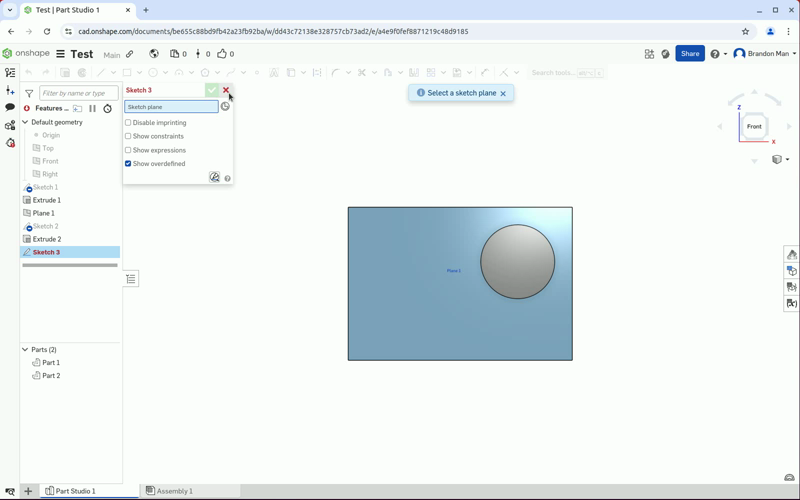
mouse_move(73, 215)
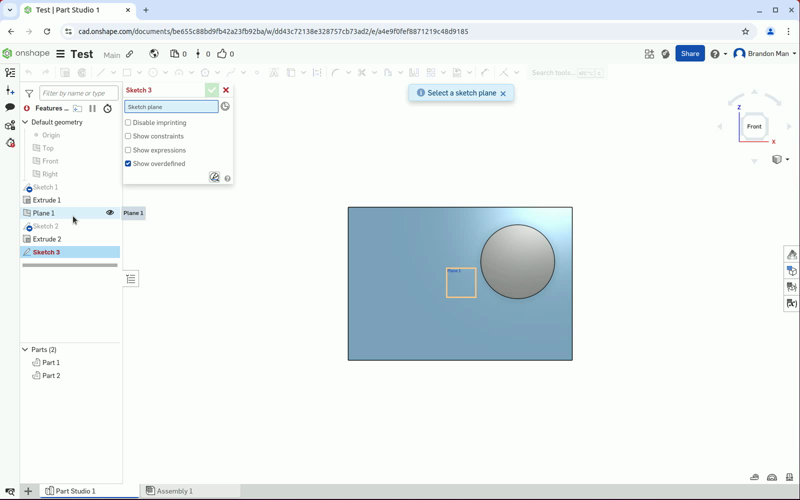
click(73, 215)
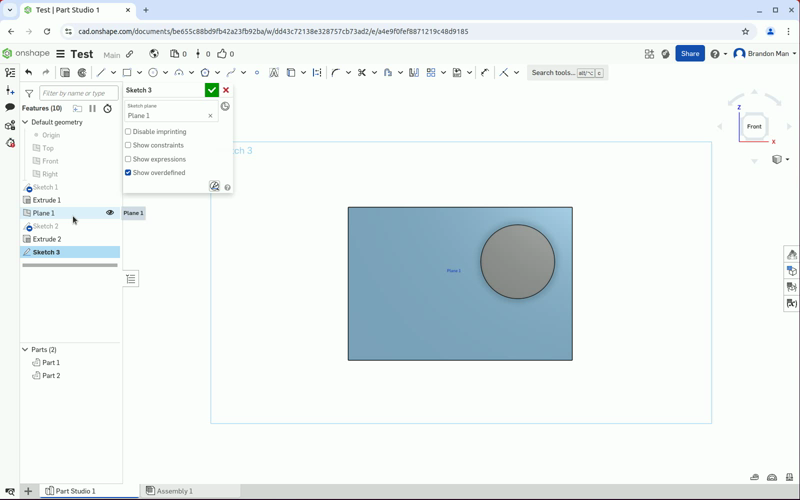
mouse_move(73, 352)
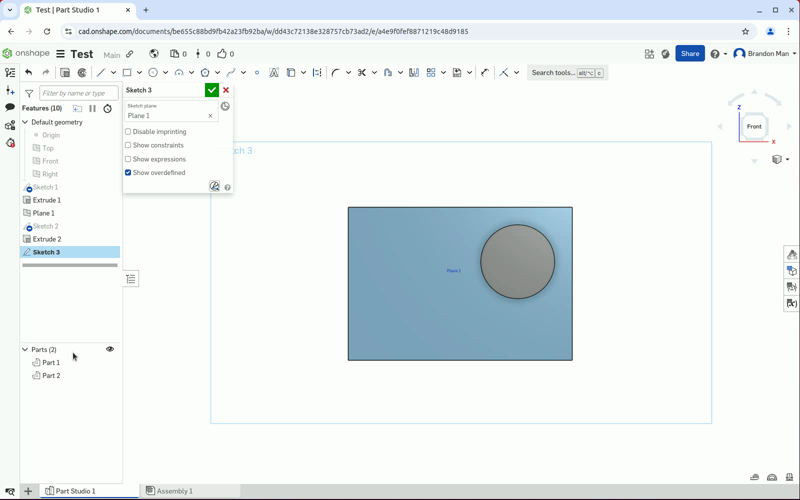
key(y)
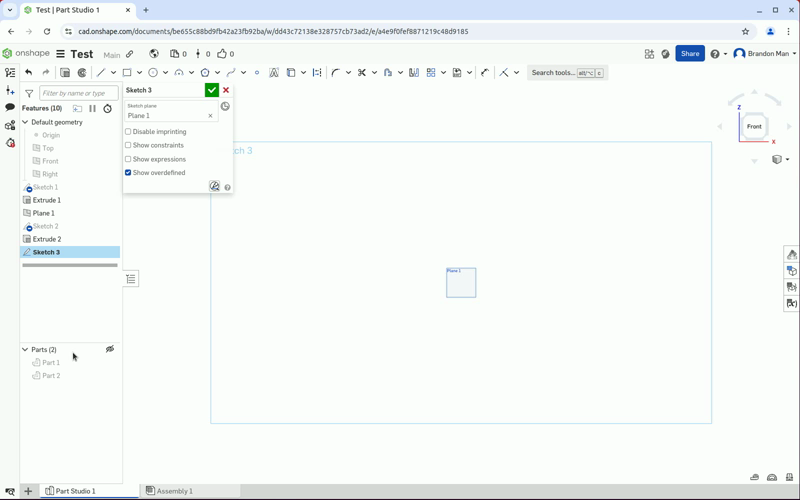
key(c)
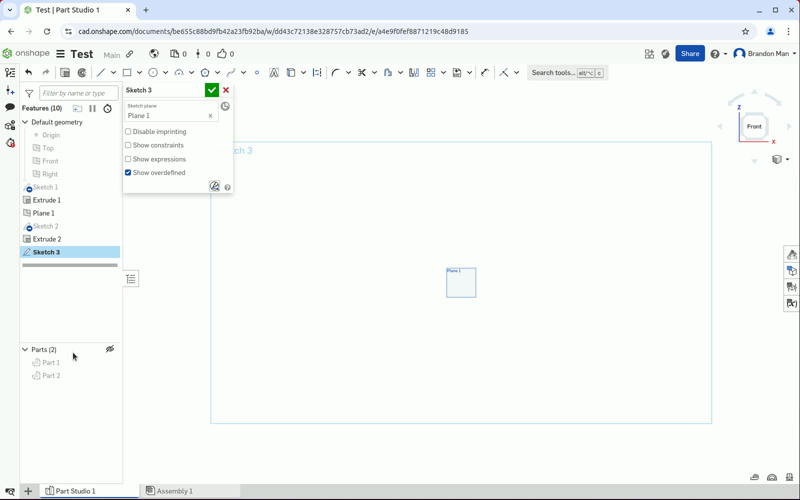
key_down(shift)
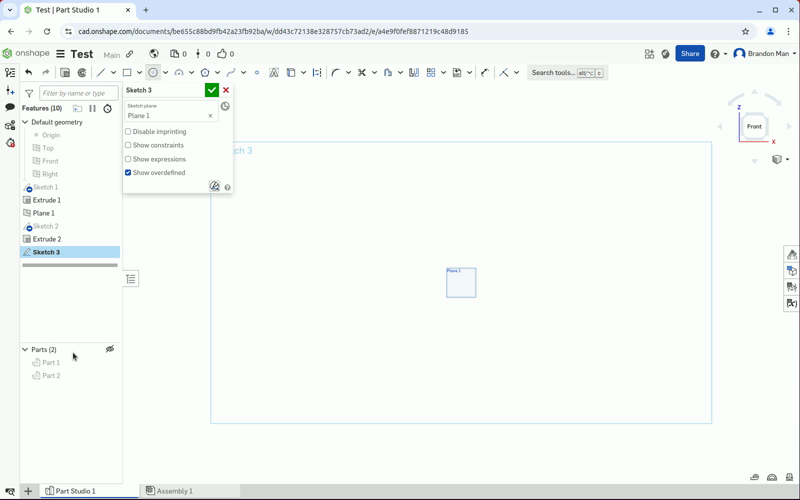
mouse_move(386, 261)
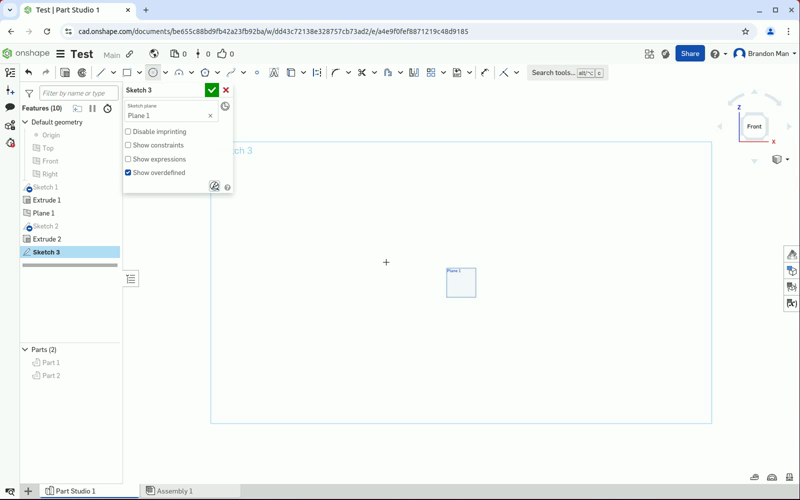
click(386, 261)
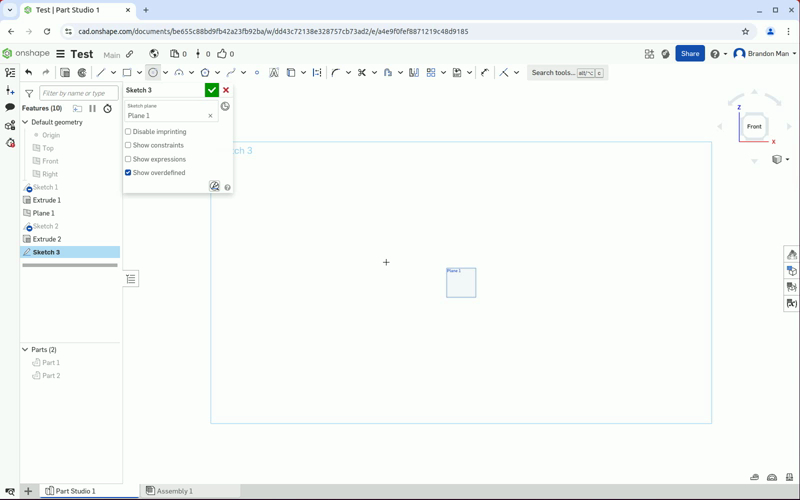
key_up(shift)
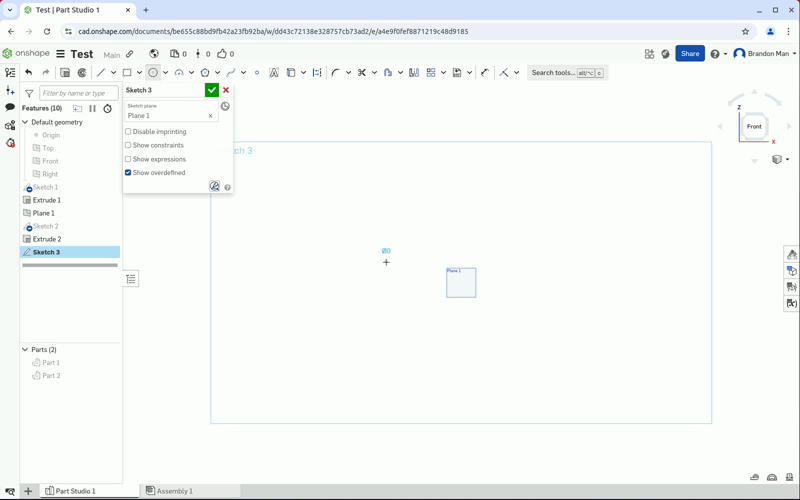
mouse_move(405, 261)
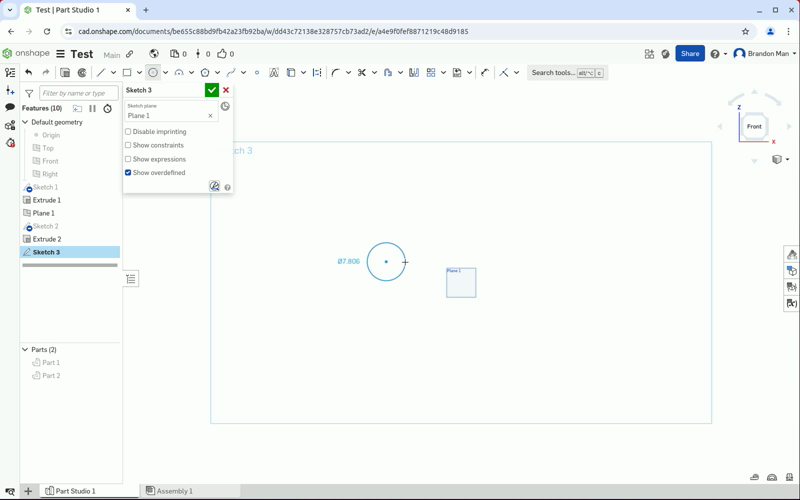
click(405, 261)
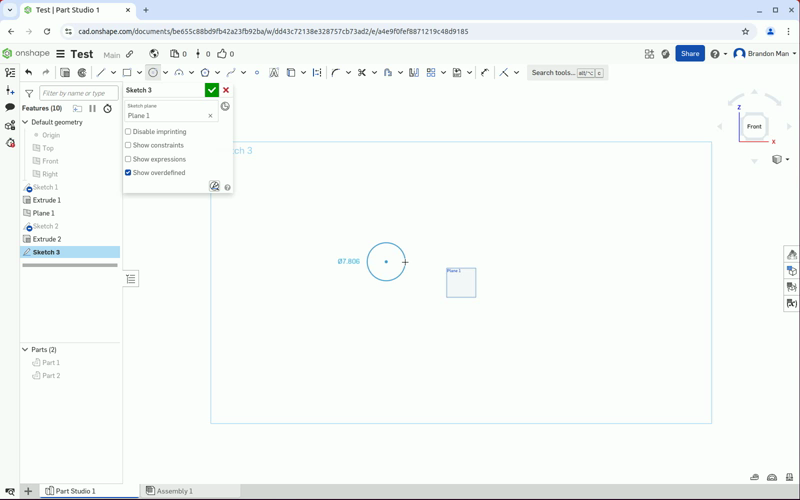
key(esc)
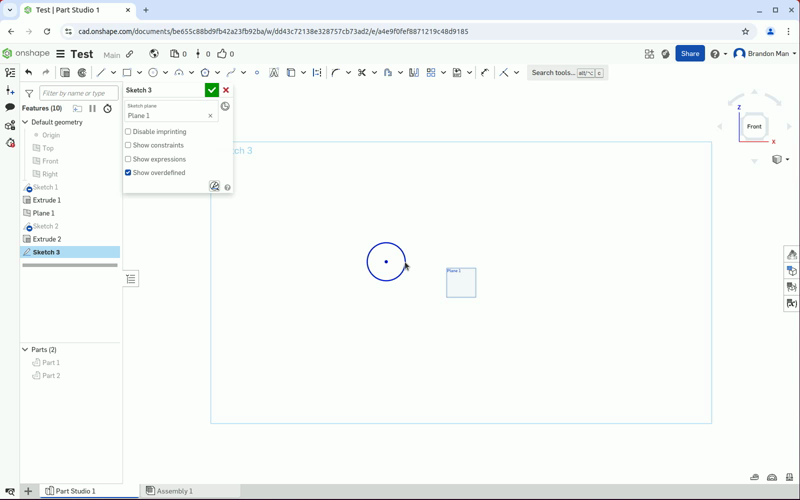
mouse_move(386, 271)
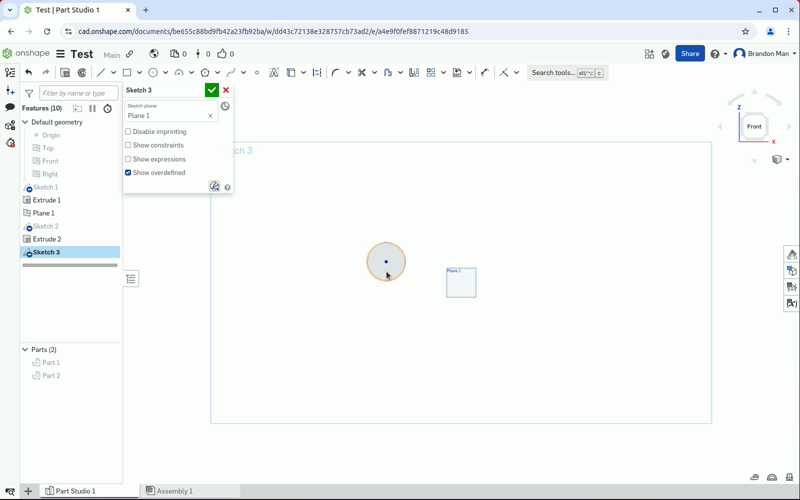
scroll(6)
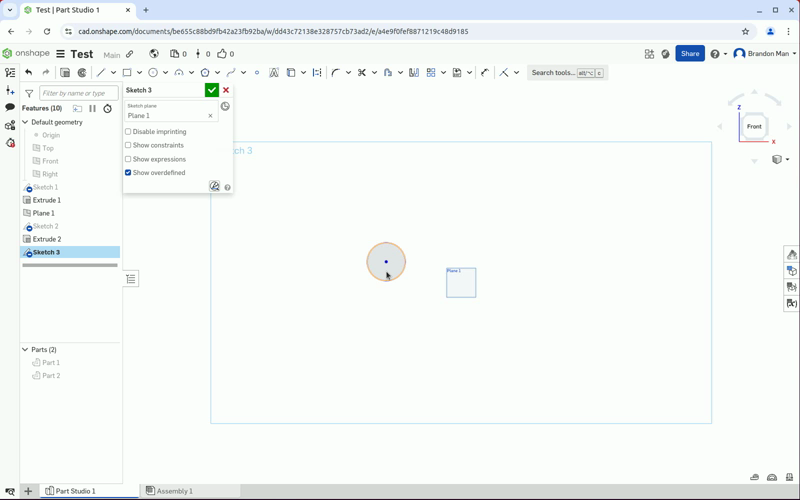
scroll(6)
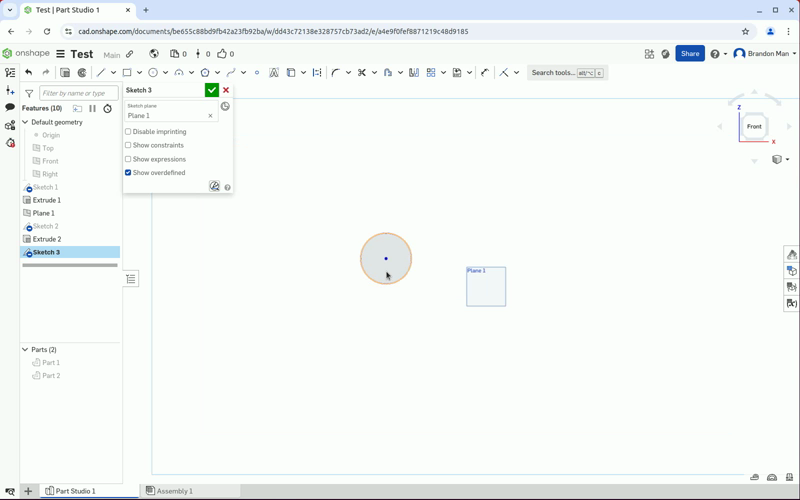
scroll(6)
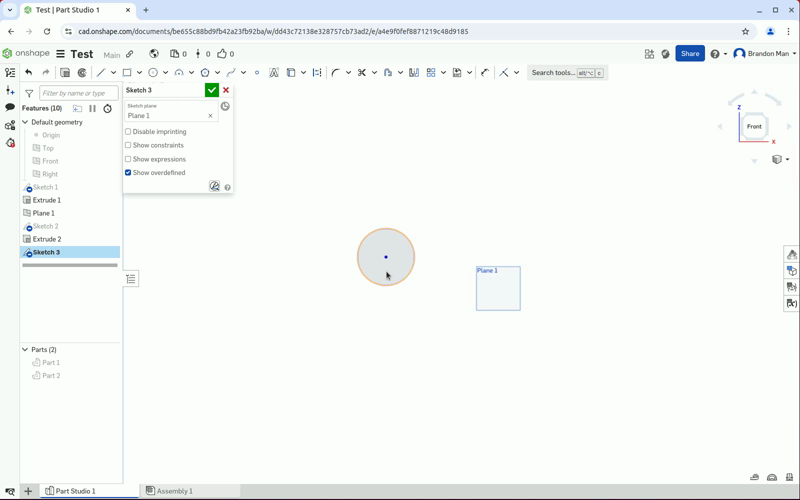
scroll(6)
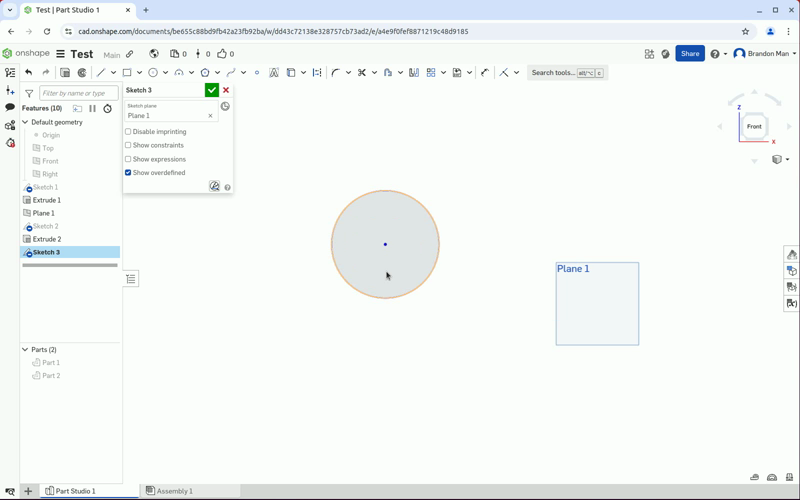
scroll(6)
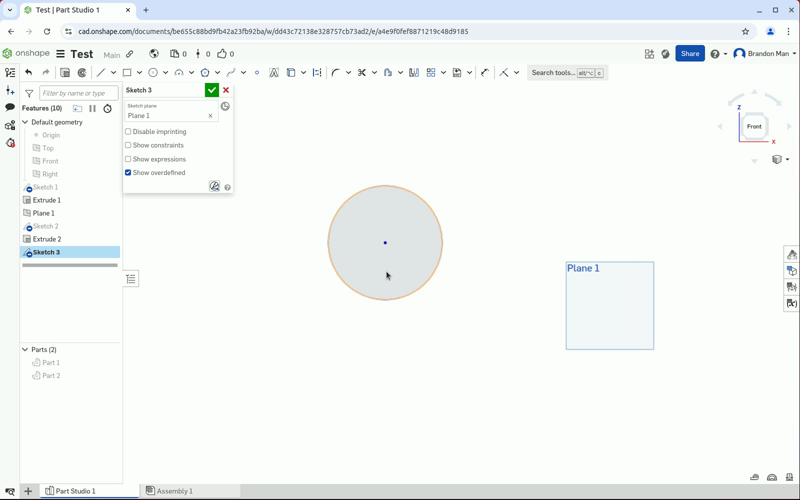
scroll(6)
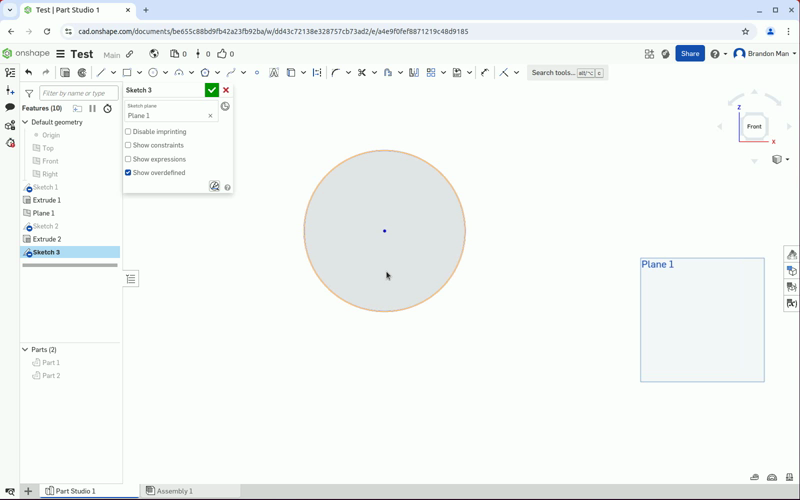
scroll(6)
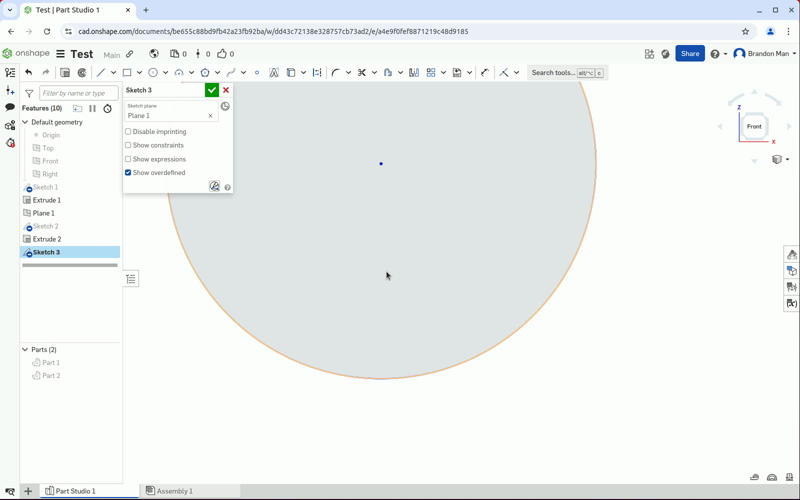
click(386, 271)
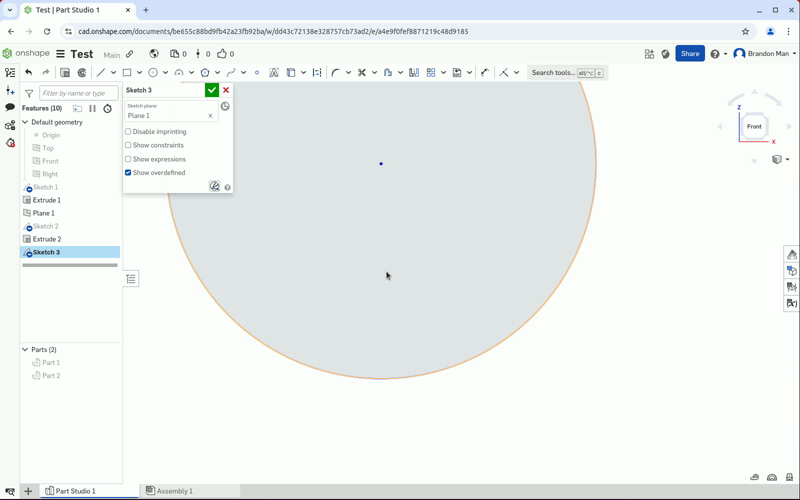
scroll(-6)
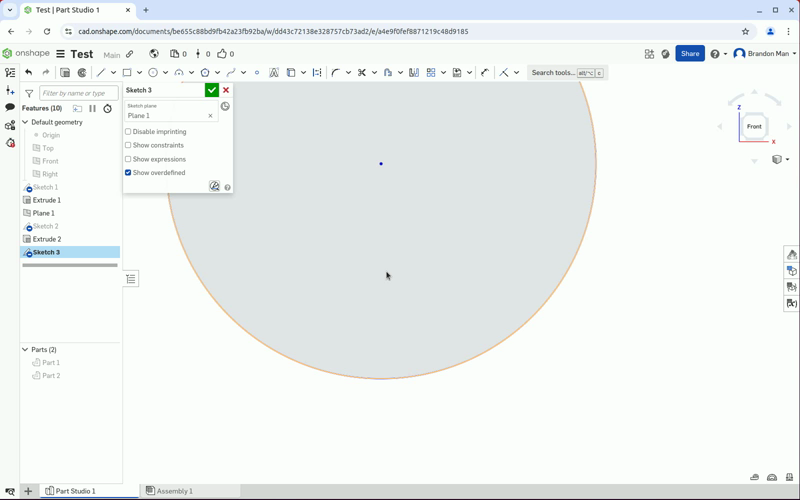
scroll(-6)
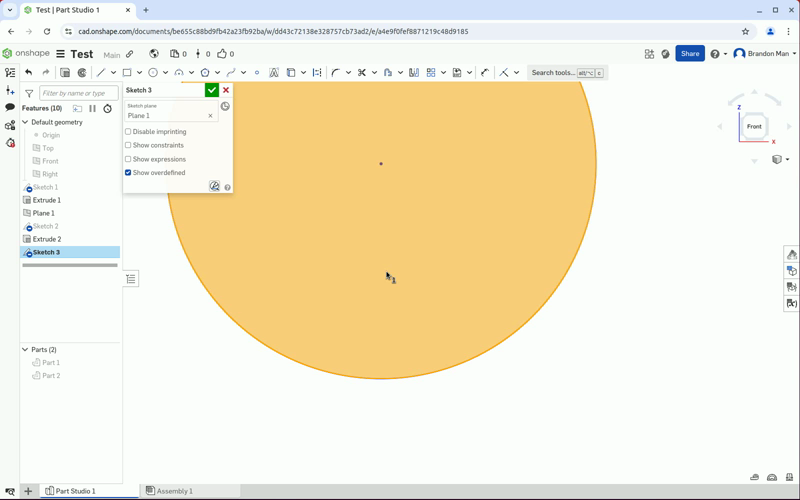
scroll(-6)
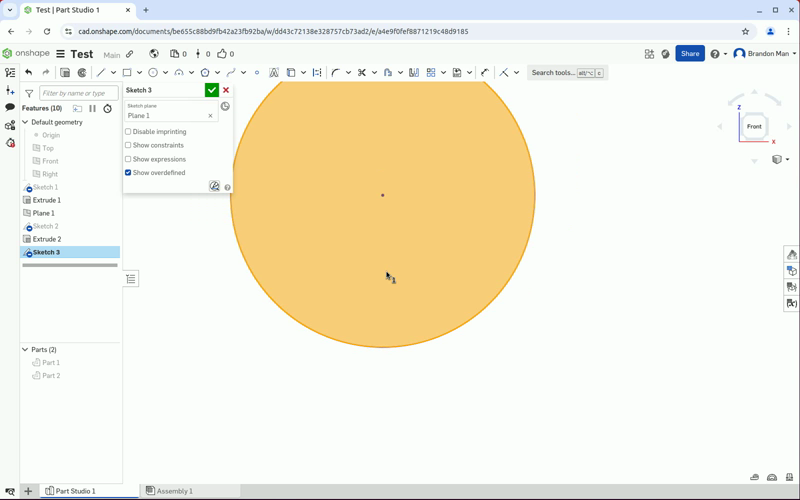
scroll(-6)
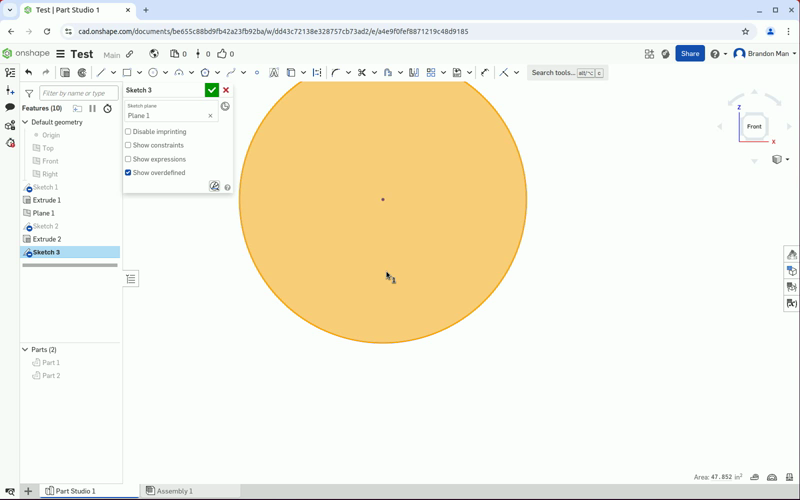
scroll(-6)
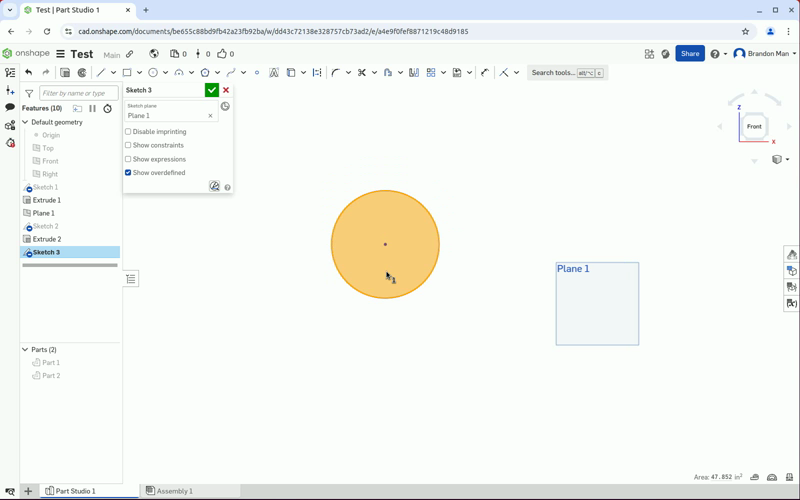
scroll(-6)
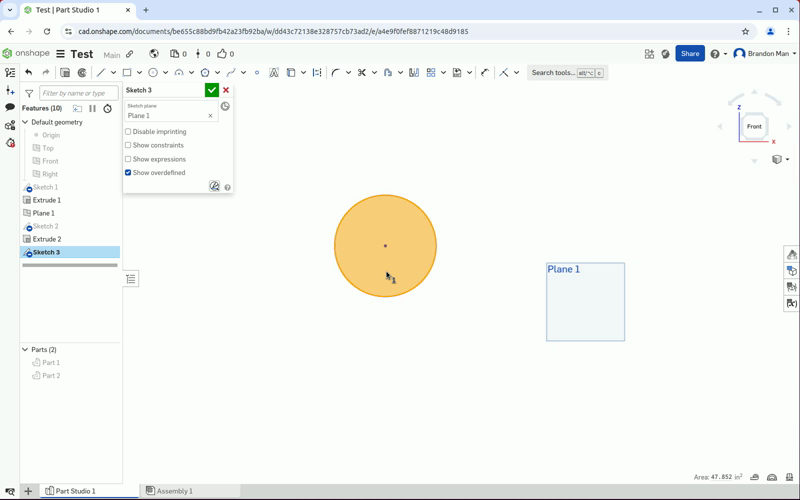
scroll(-6)
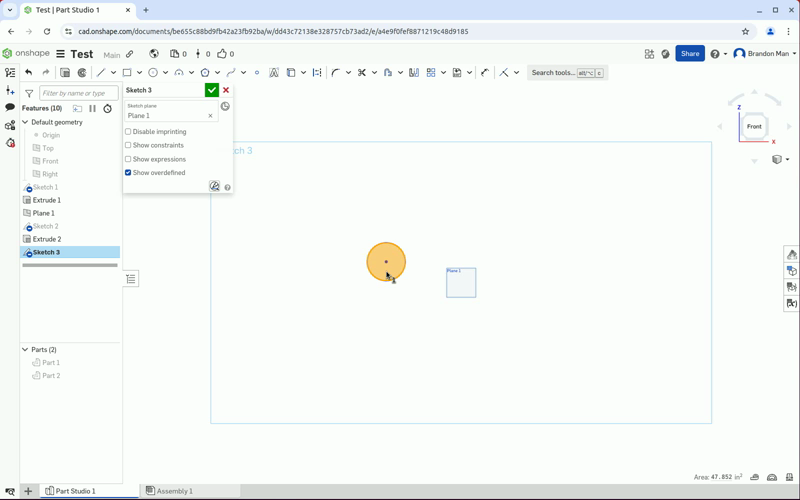
mouse_move(73, 352)
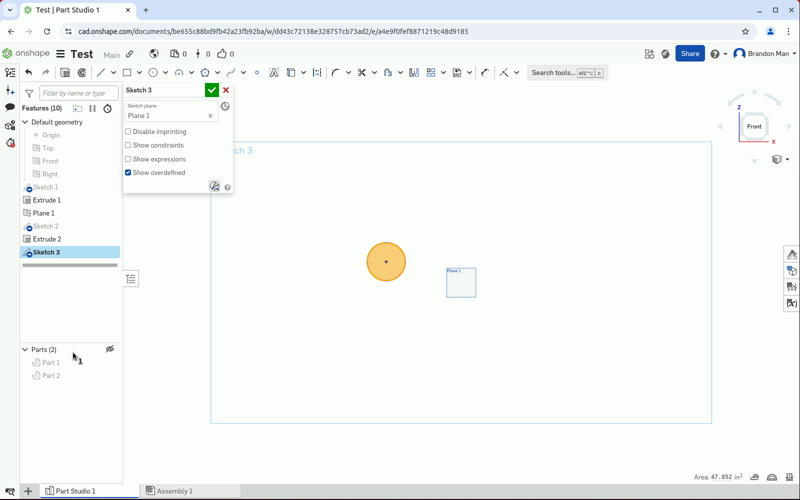
key(shift+y)
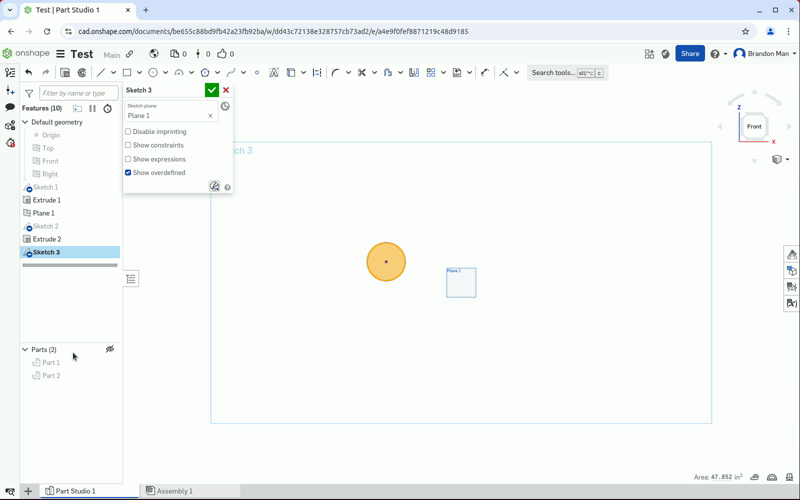
key(shift+e)
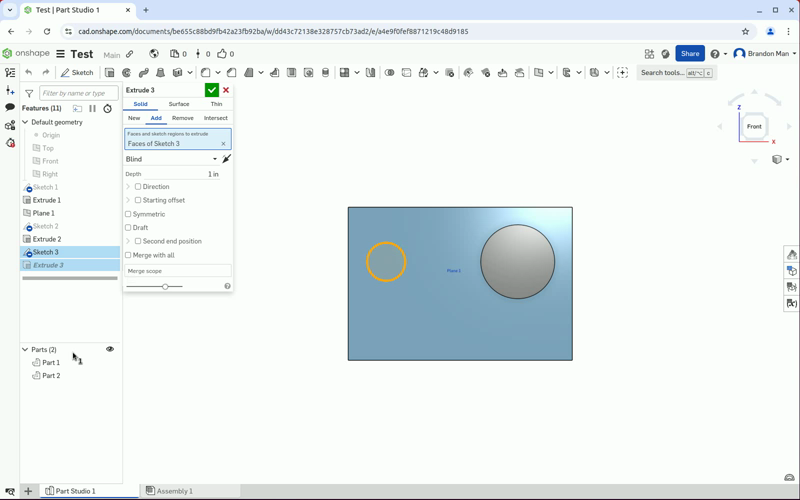
mouse_move(143, 106)
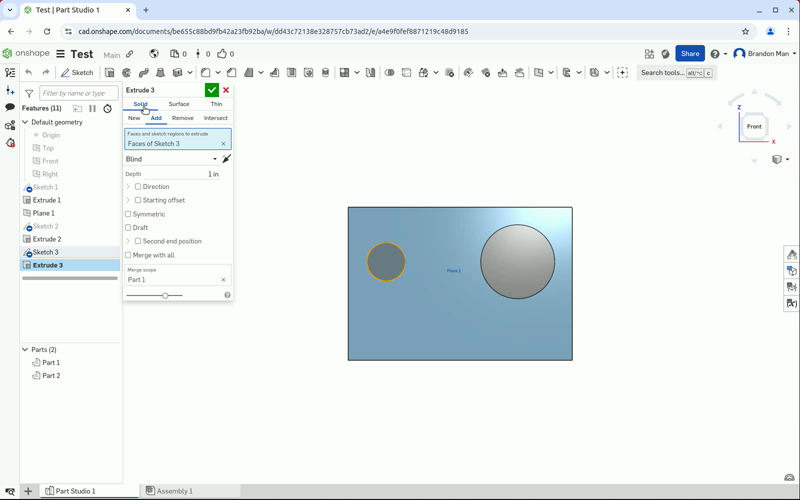
click(143, 106)
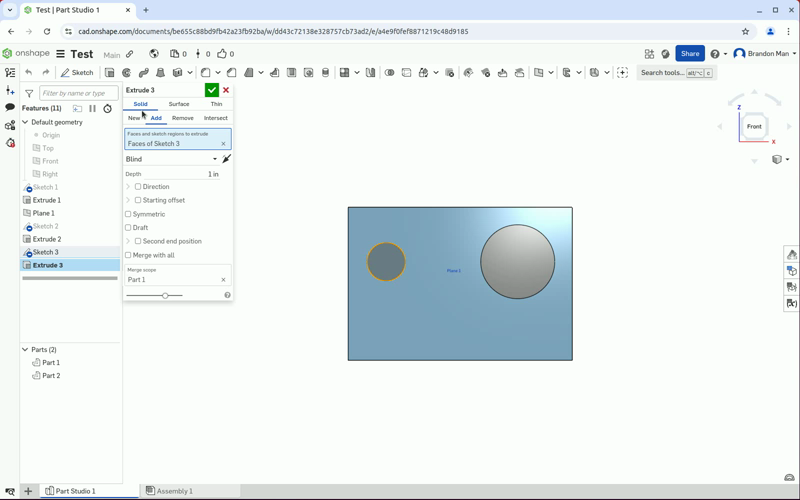
mouse_move(137, 120)
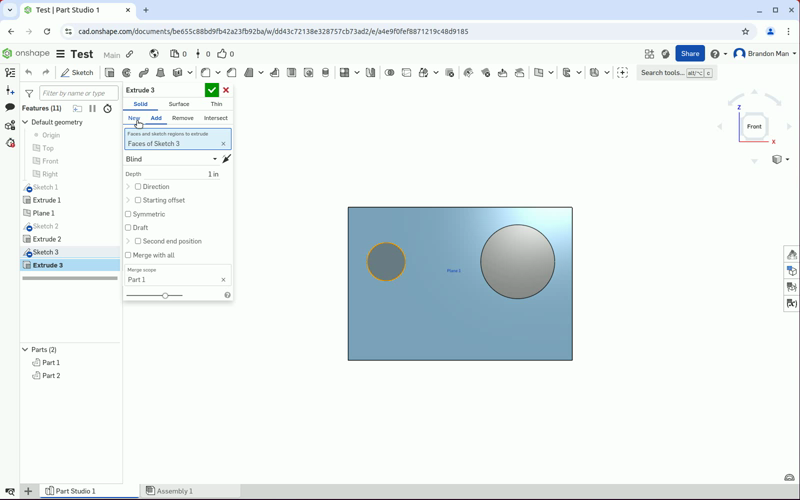
click(137, 120)
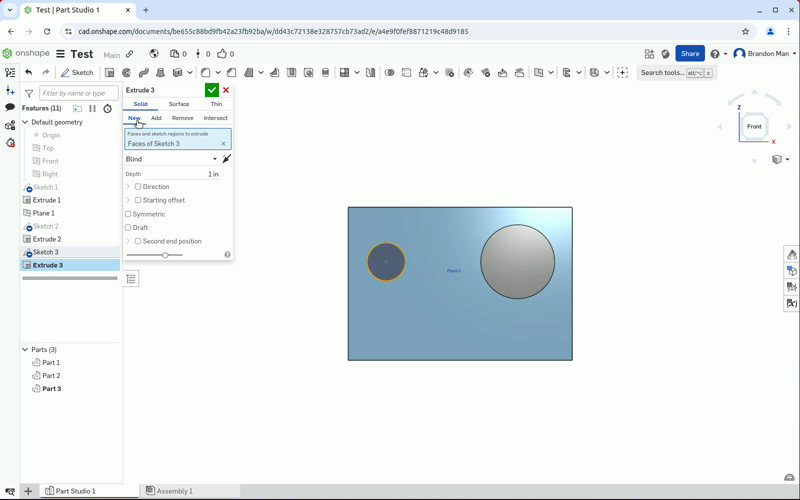
key(tab, 4)
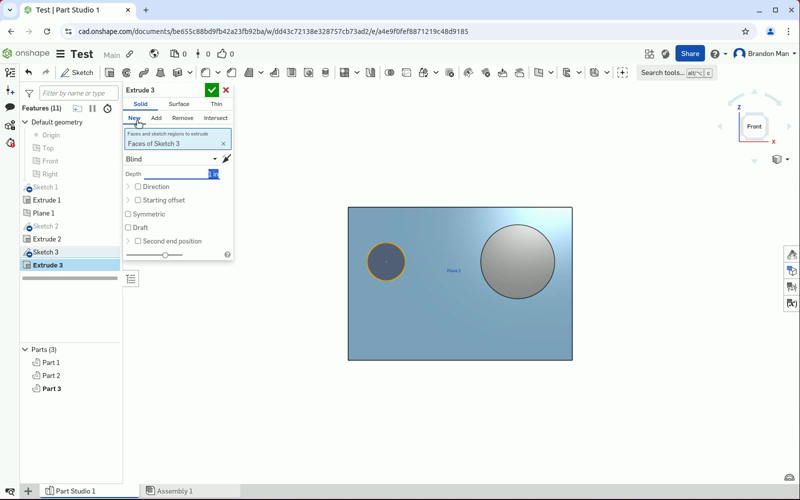
text(4.092)
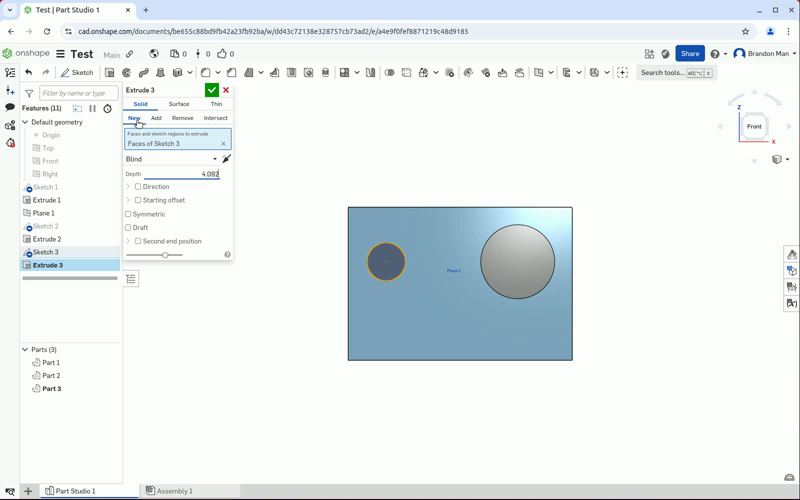
key(enter)
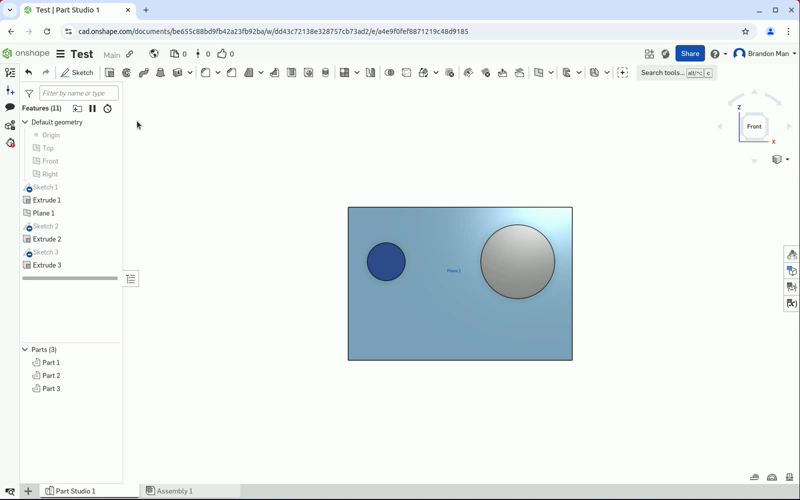
key(shift+h)
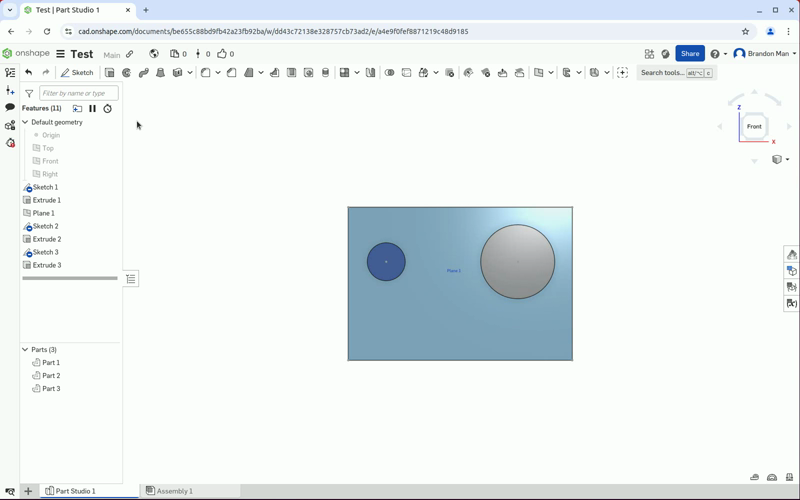
key(shift+h)
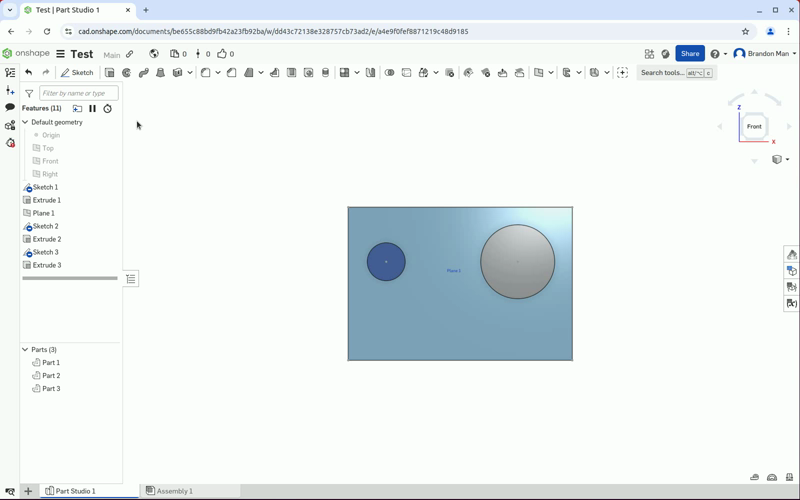
key(shift+7)
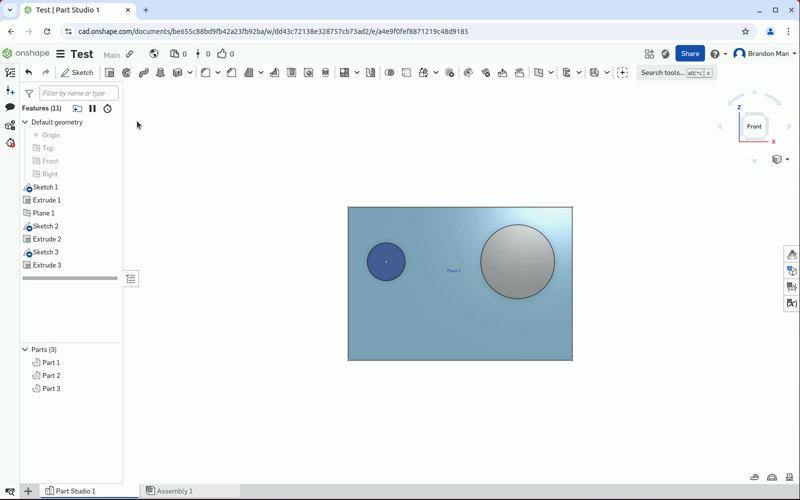
key(left, 2)
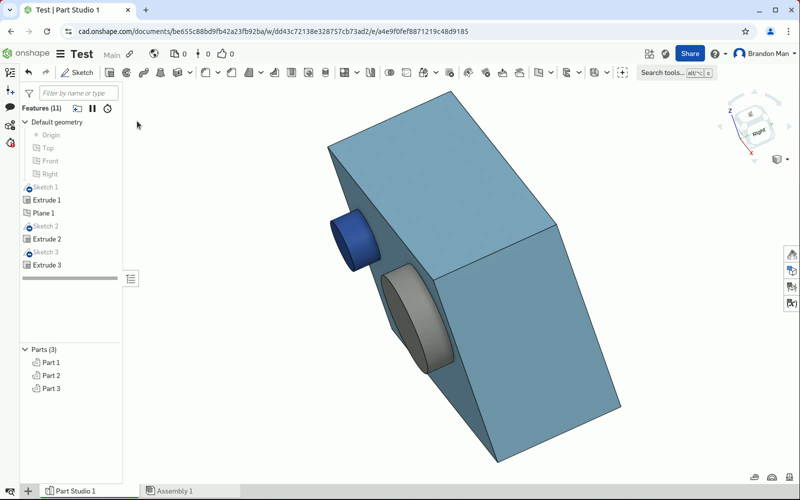
key(down, 2)
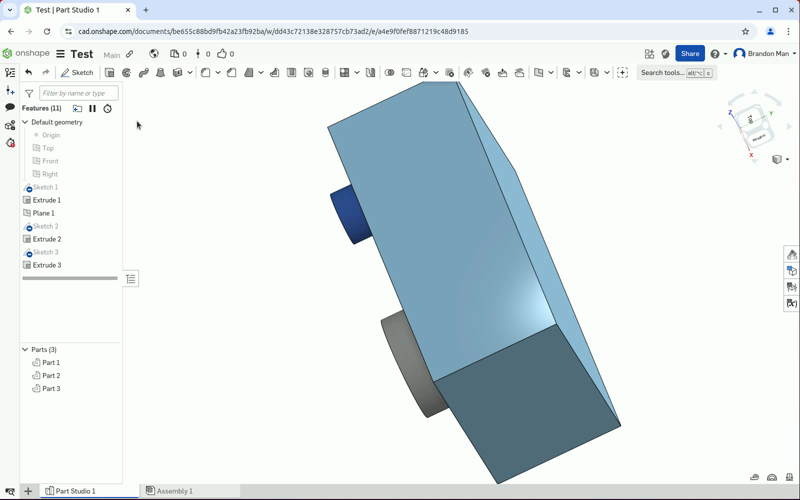
key(up, 2)
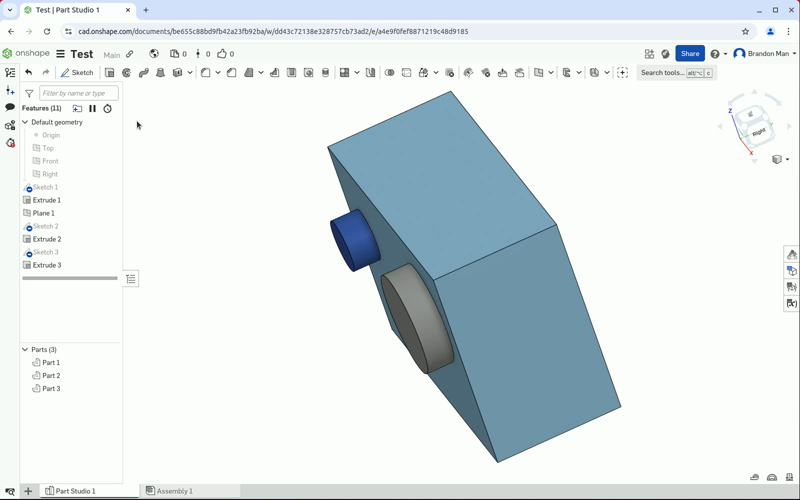
key(right, 2)
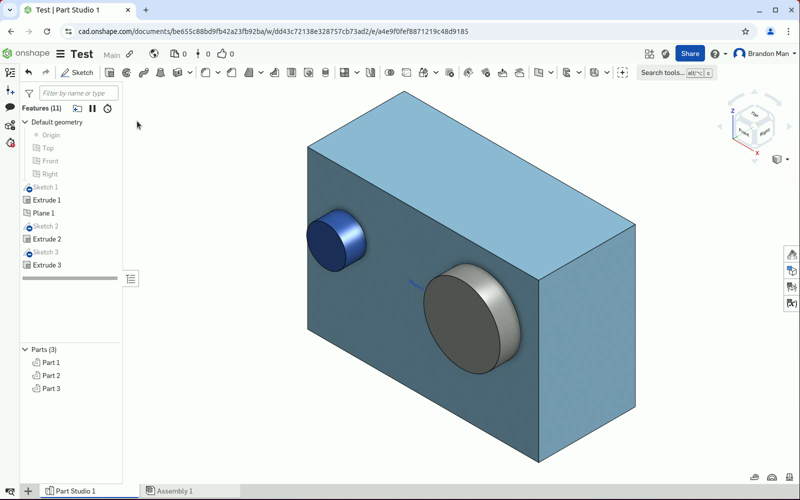
mouse_move(73, 189)
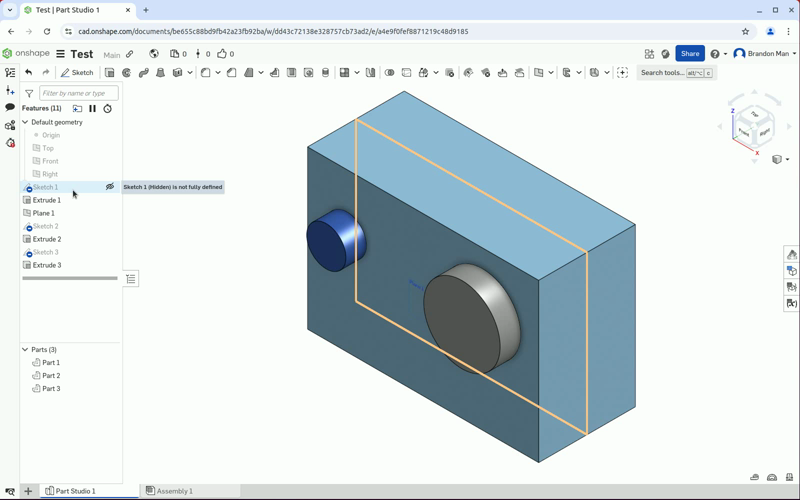
click(73, 189)